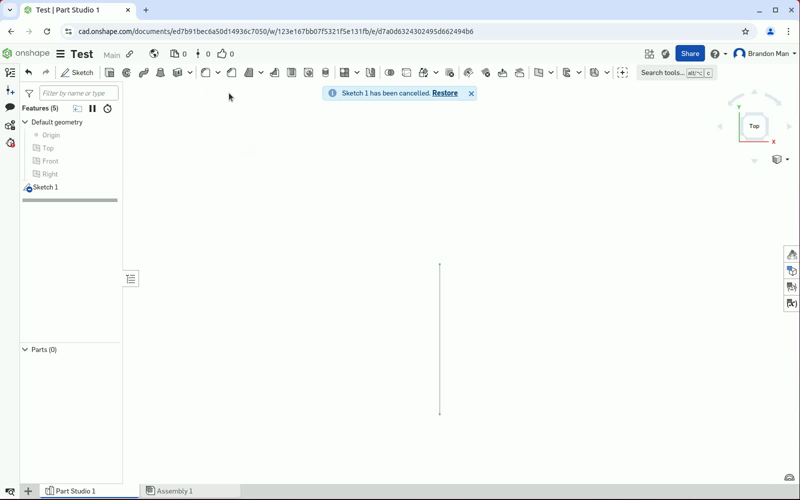
key(shift+h)
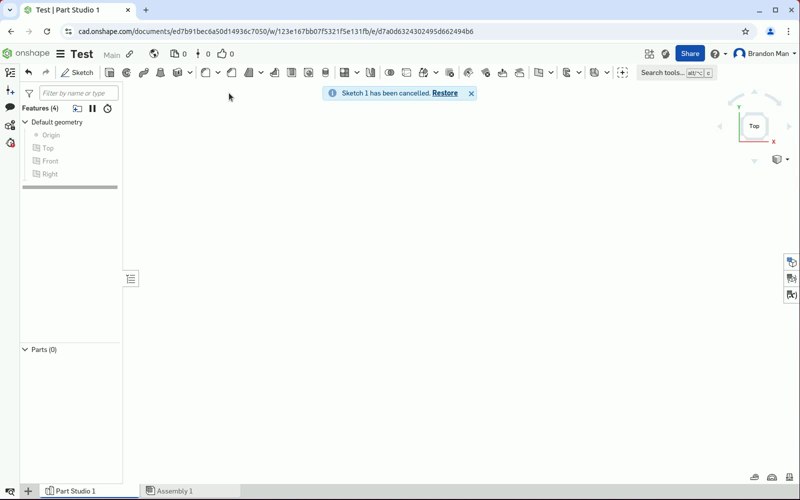
mouse_move(73, 352)
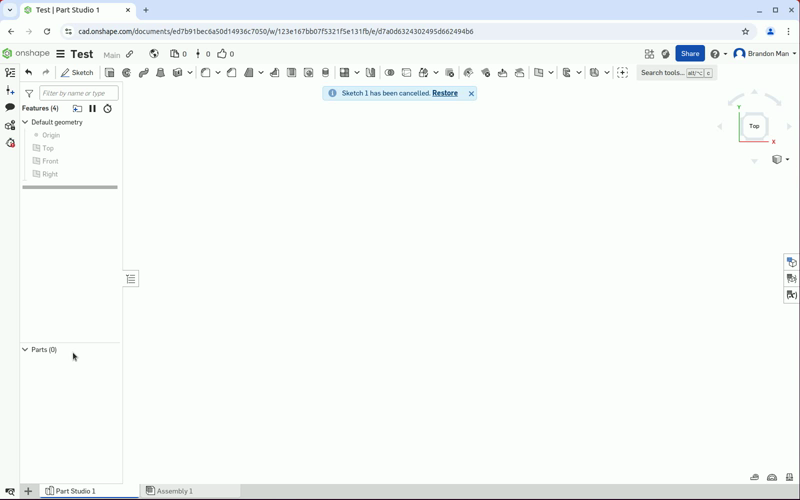
key(y)
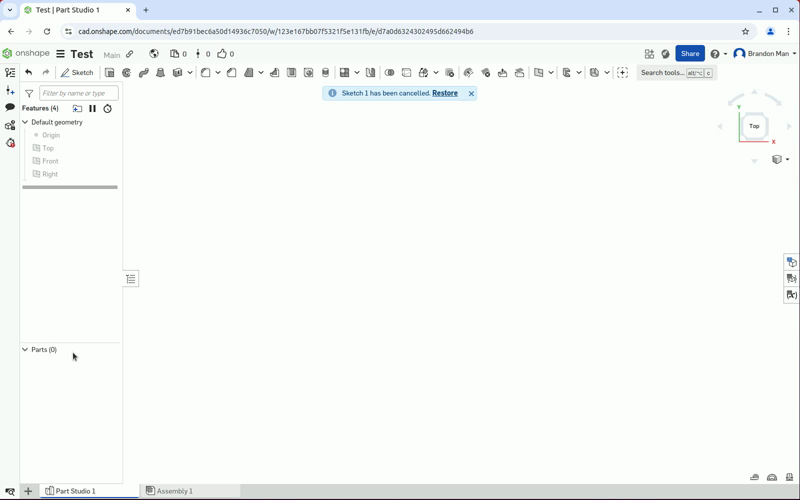
key(shift+p)
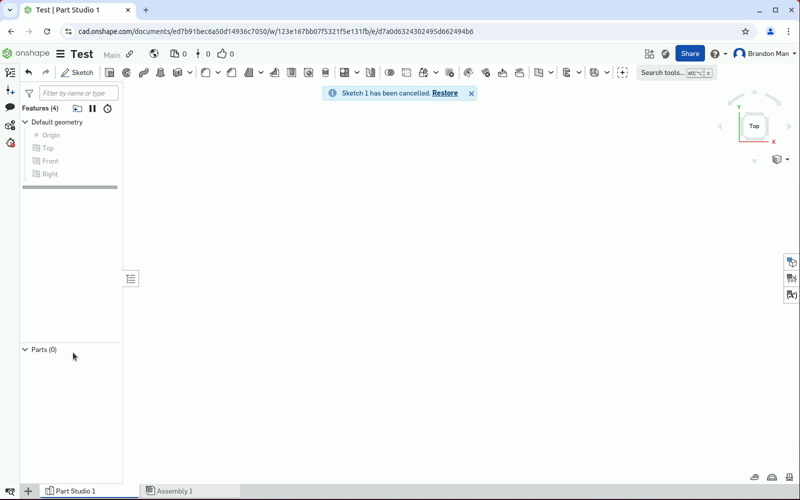
key(space)
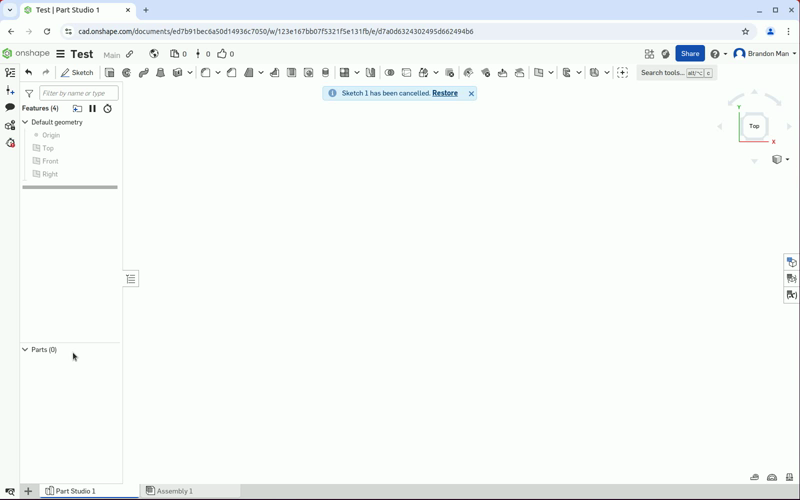
key_down(shift)
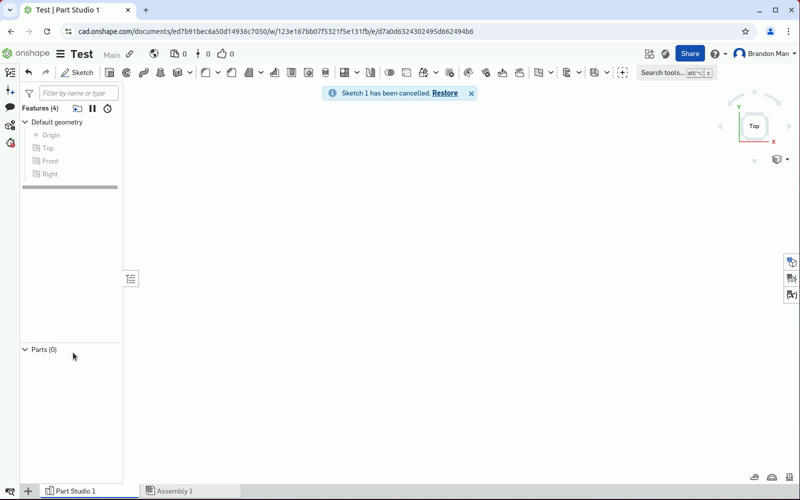
key(up)
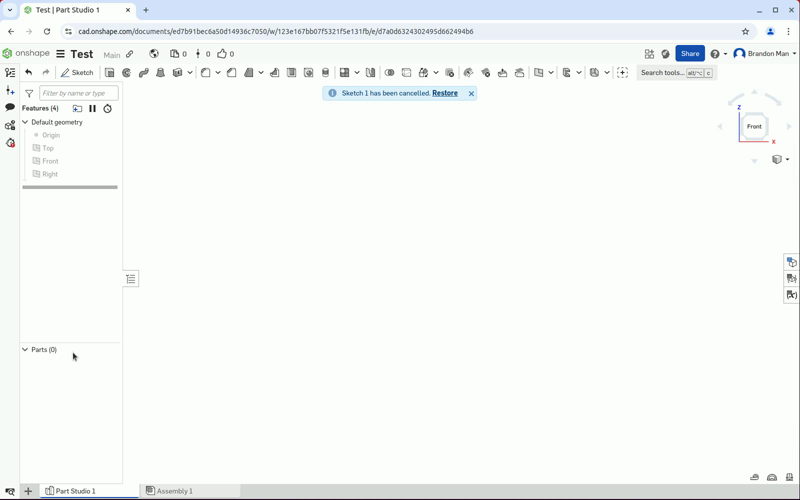
key_up(shift)
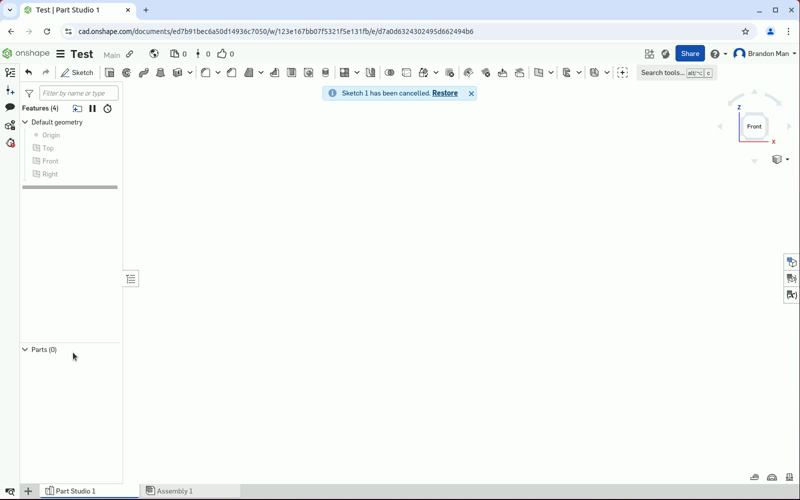
mouse_move(73, 352)
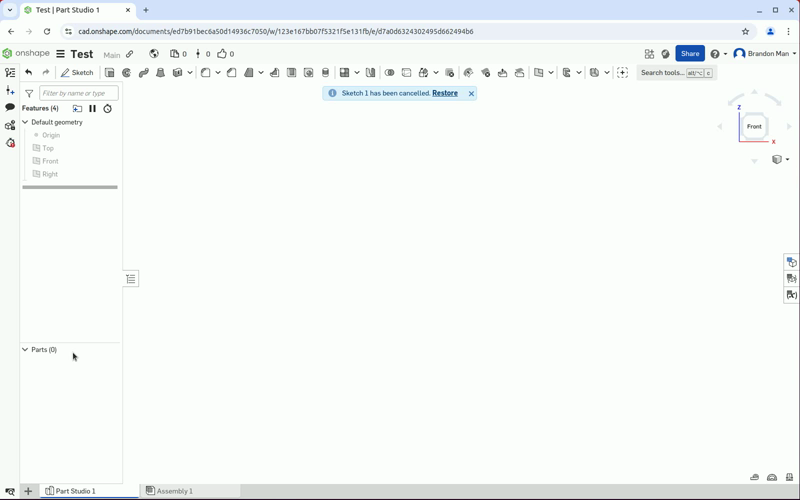
key(shift+y)
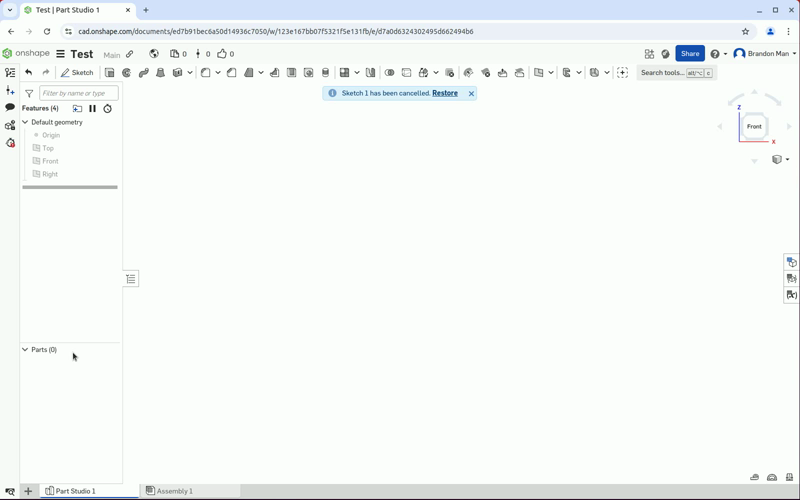
key(shift+s)
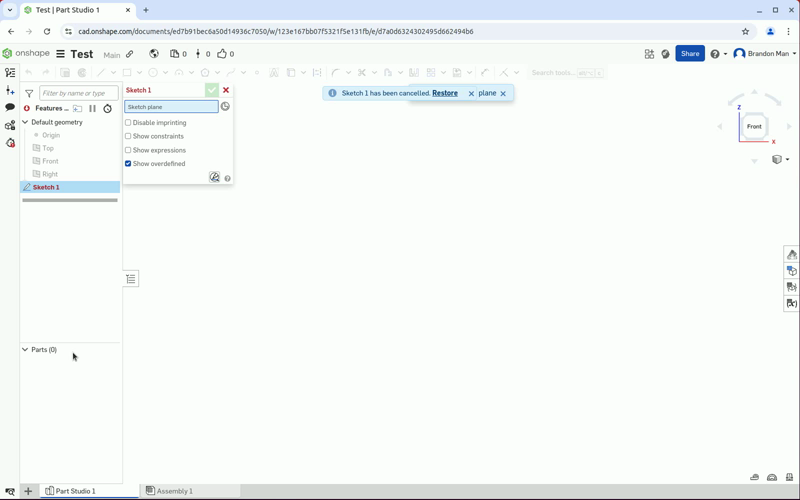
mouse_move(73, 163)
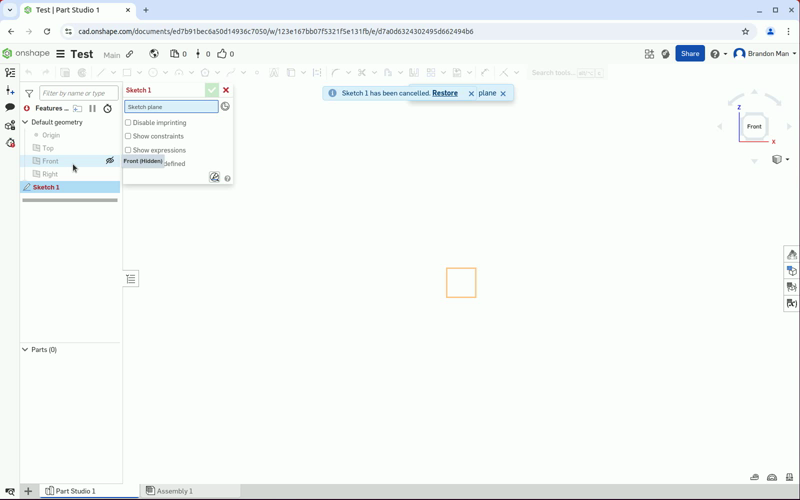
click(73, 163)
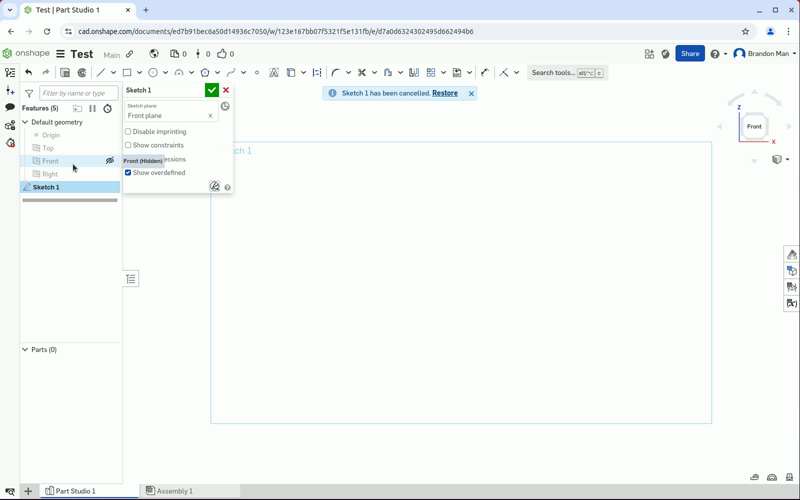
mouse_move(73, 352)
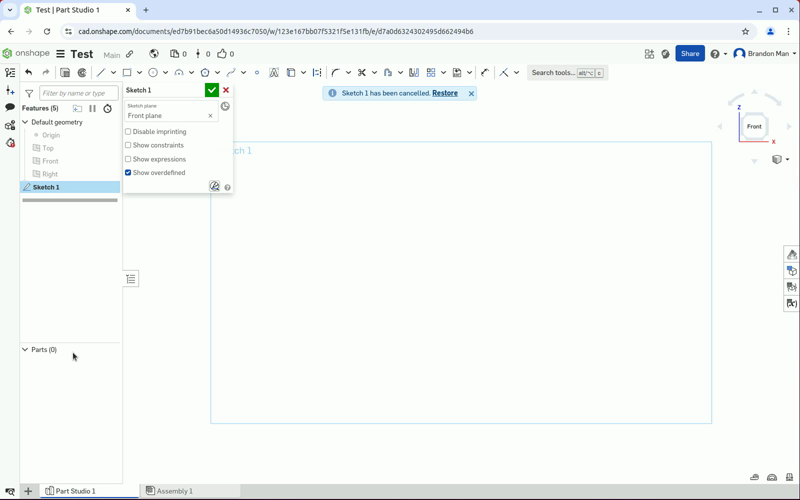
key(y)
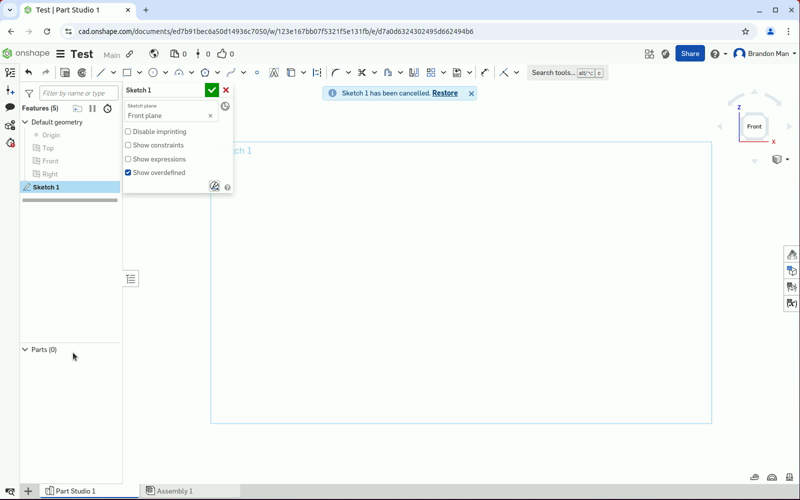
key(c)
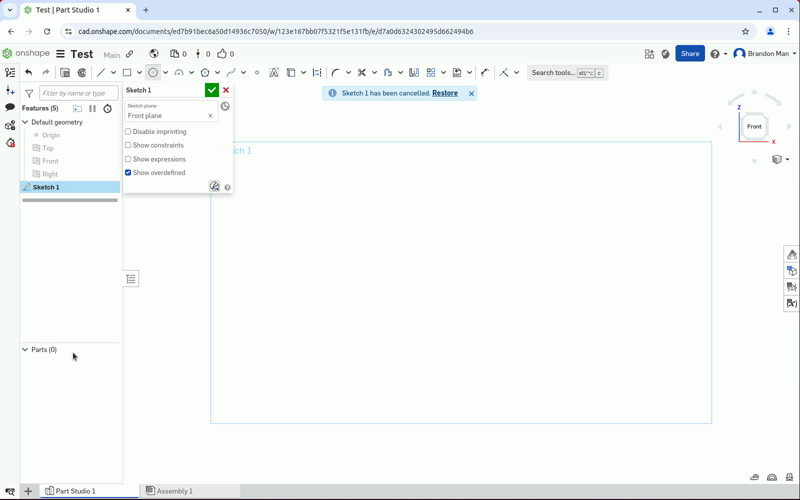
key_down(shift)
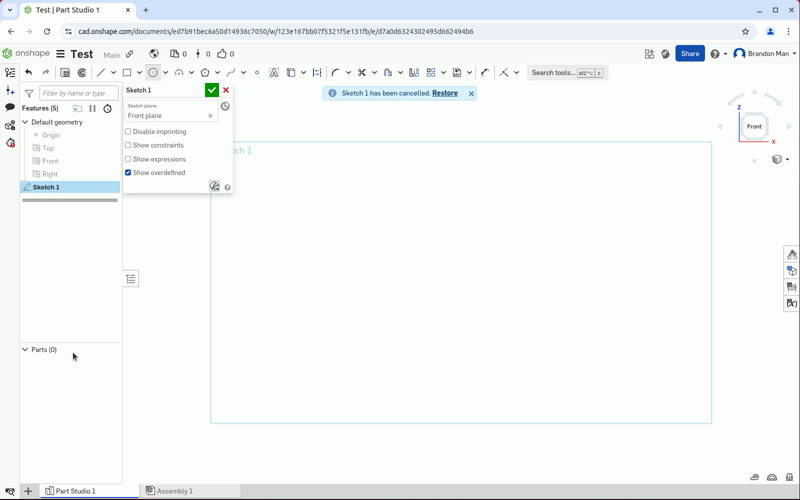
mouse_move(461, 282)
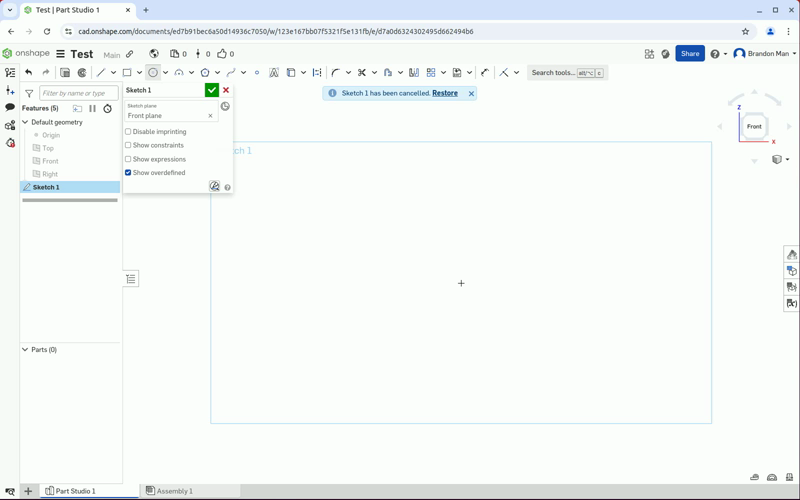
click(461, 282)
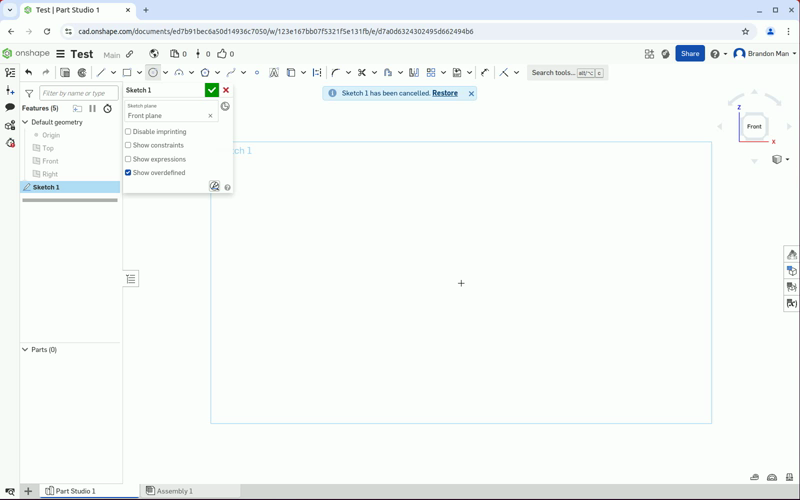
key_up(shift)
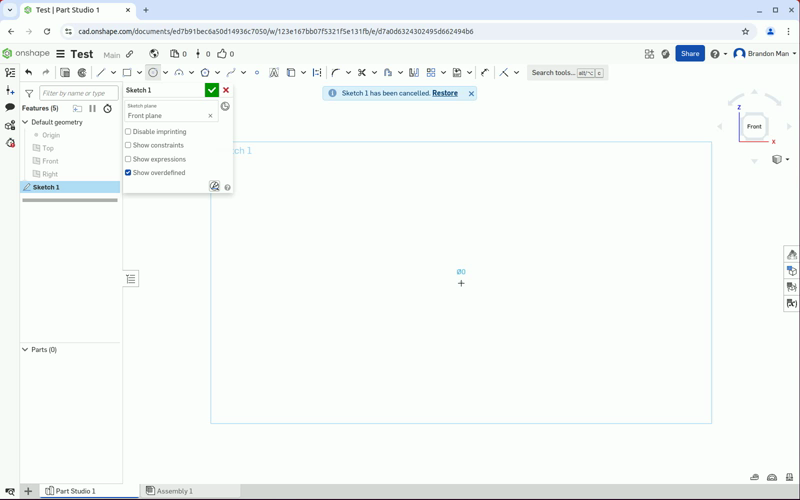
mouse_move(490, 282)
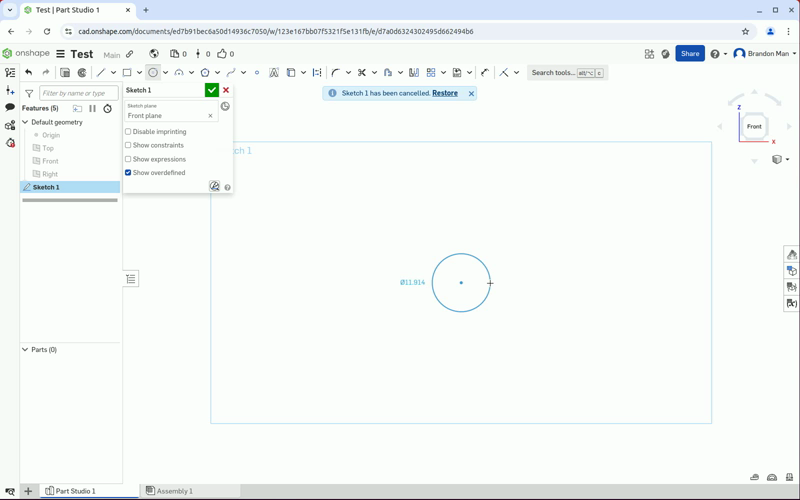
click(490, 282)
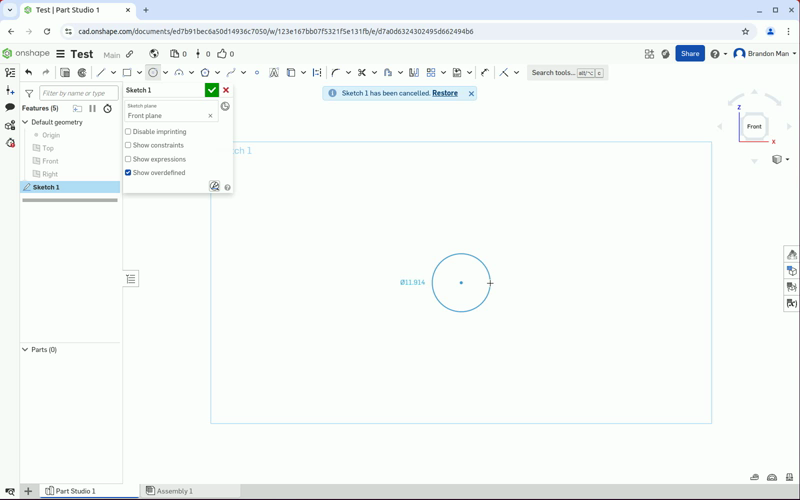
key(esc)
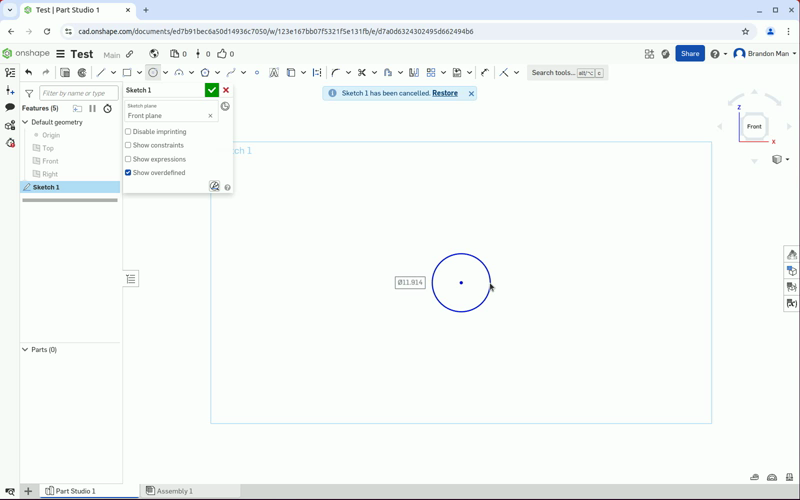
mouse_move(470, 287)
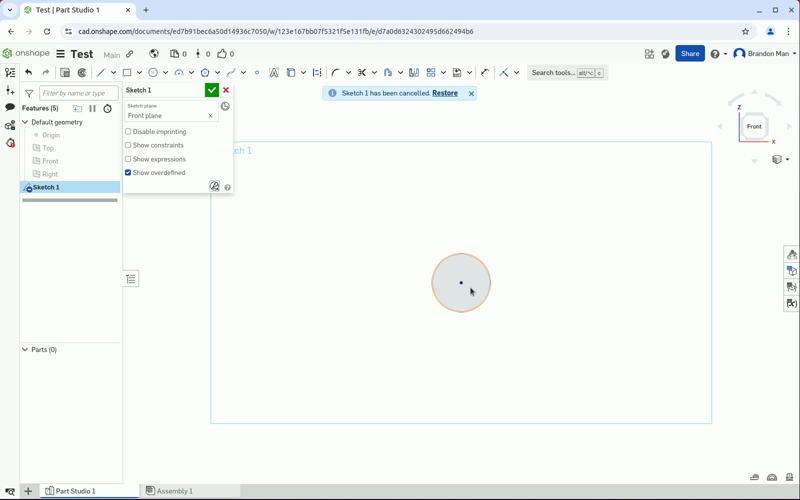
click(470, 287)
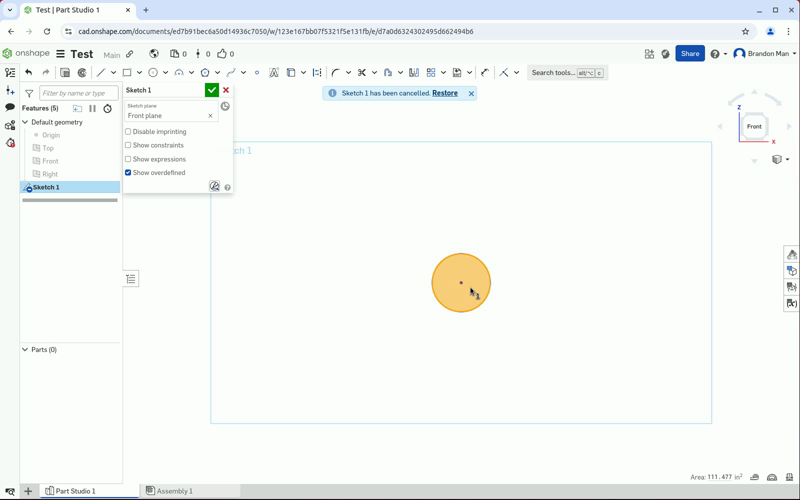
mouse_move(73, 352)
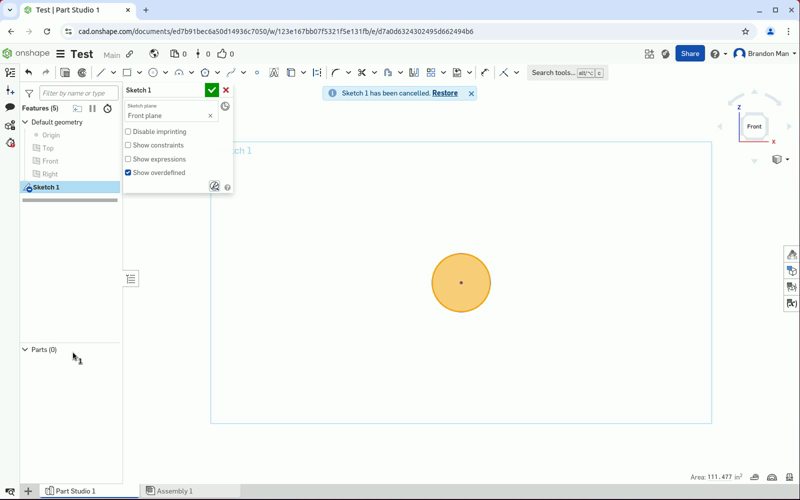
key(shift+y)
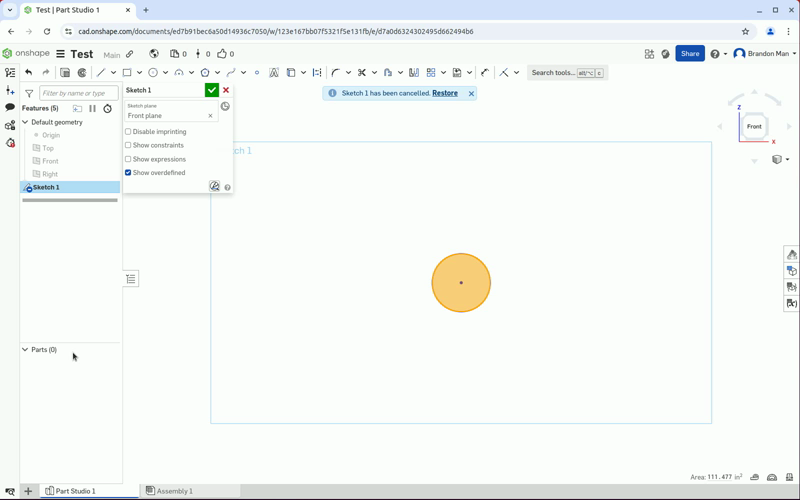
key(shift+e)
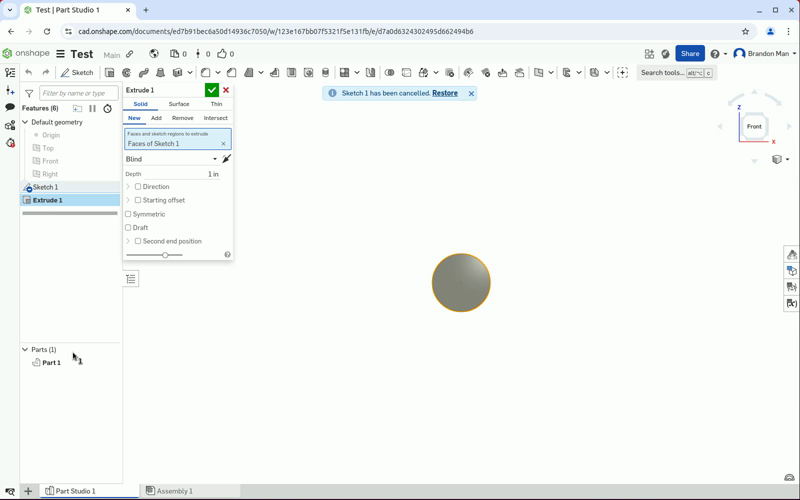
mouse_move(143, 106)
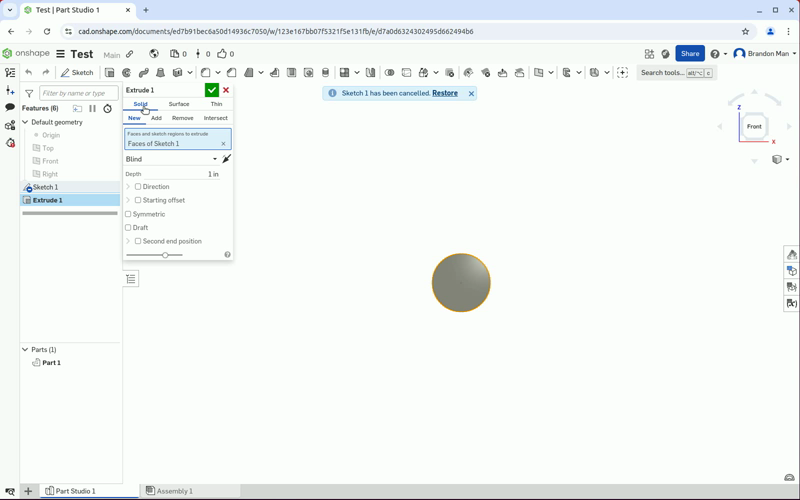
click(143, 106)
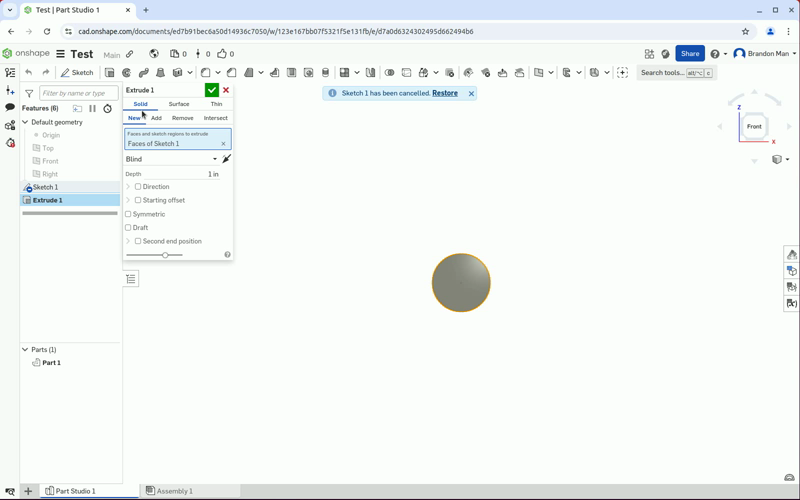
mouse_move(137, 120)
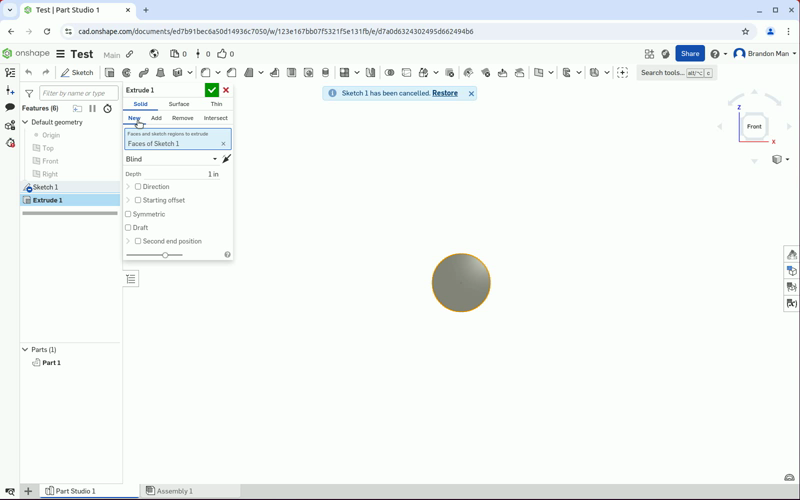
click(137, 120)
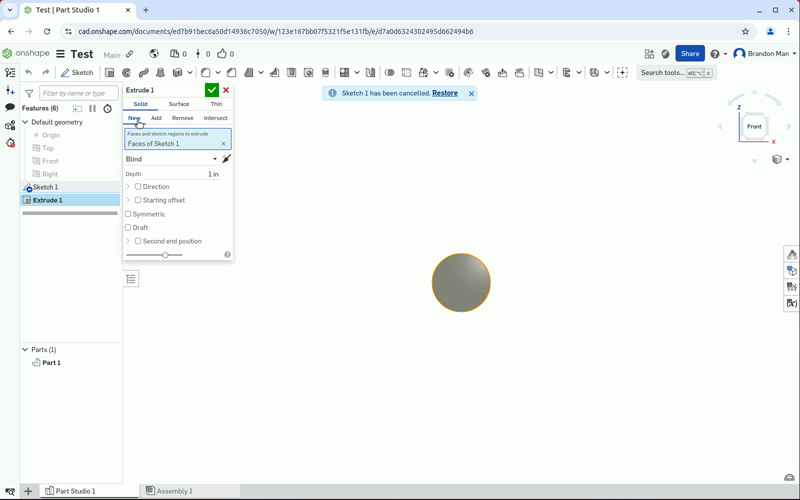
key(tab, 4)
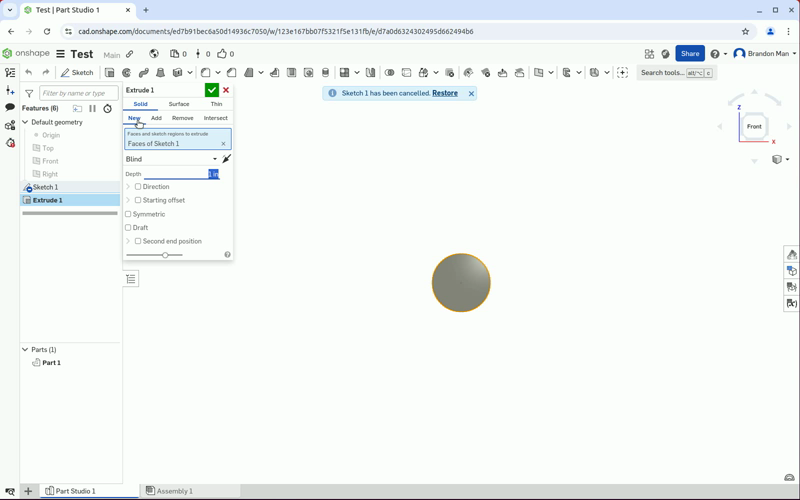
text(11.554)
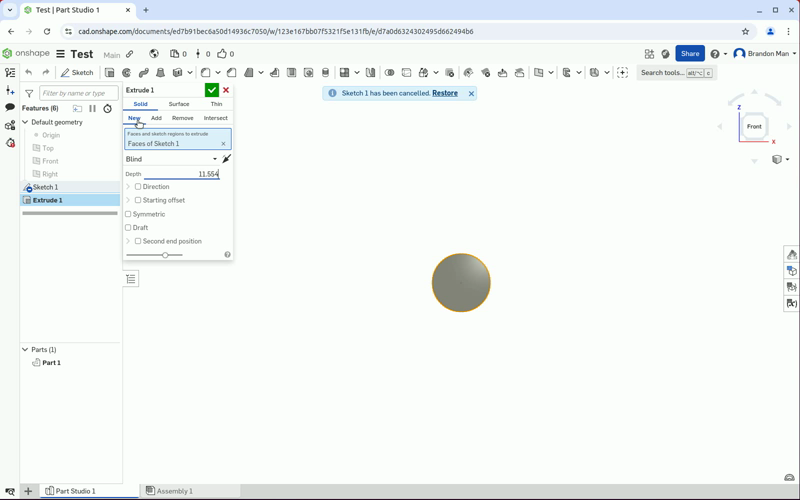
key(enter)
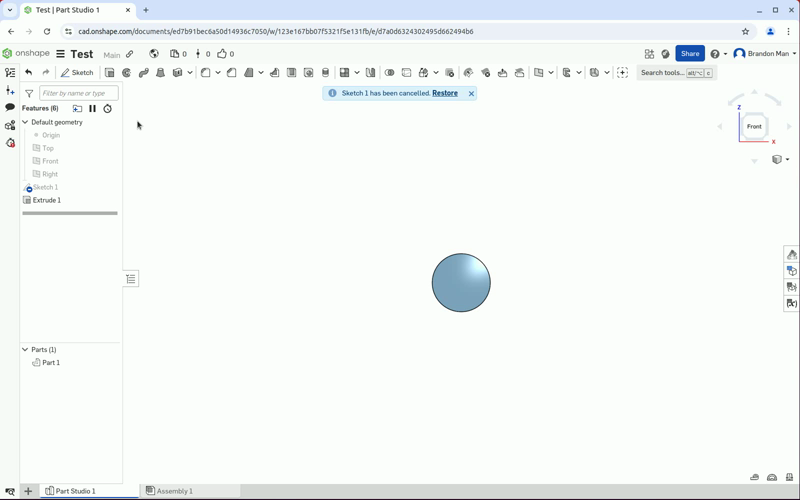
key(shift+h)
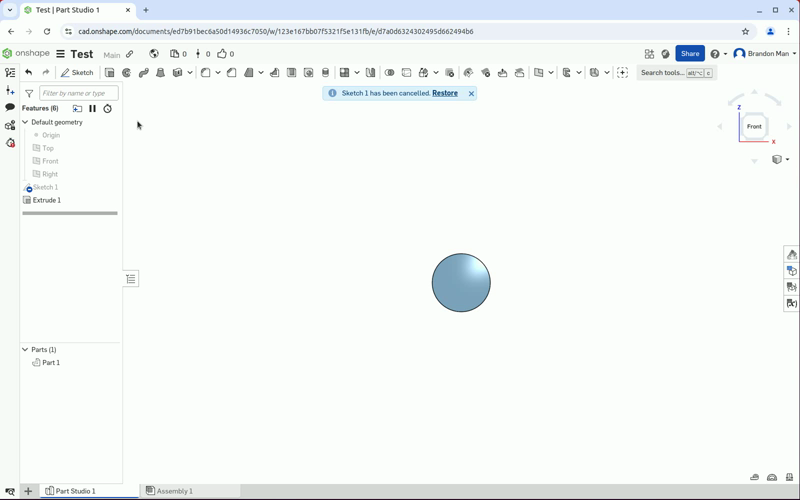
key(shift+h)
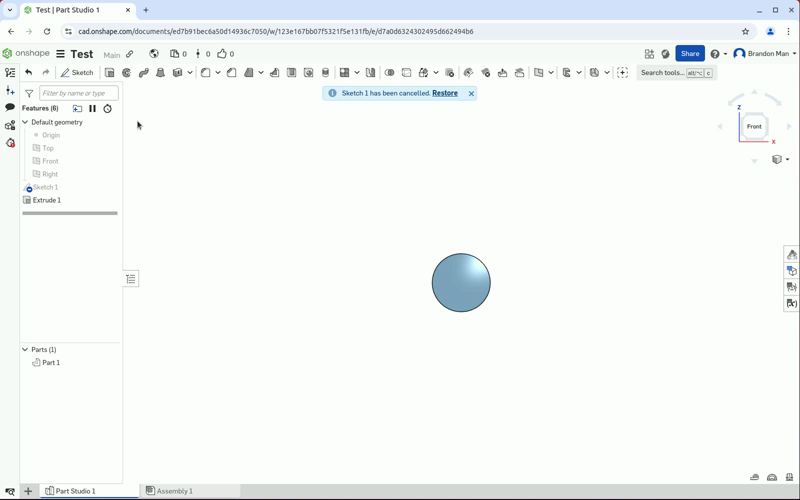
mouse_move(73, 189)
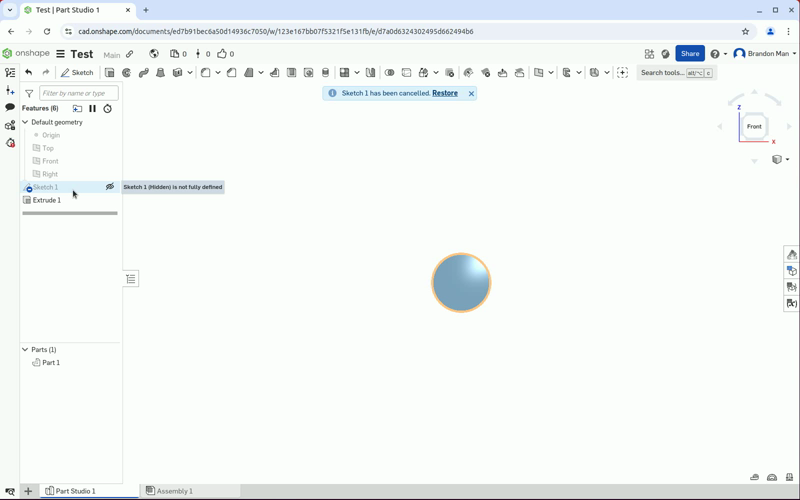
click(73, 189)
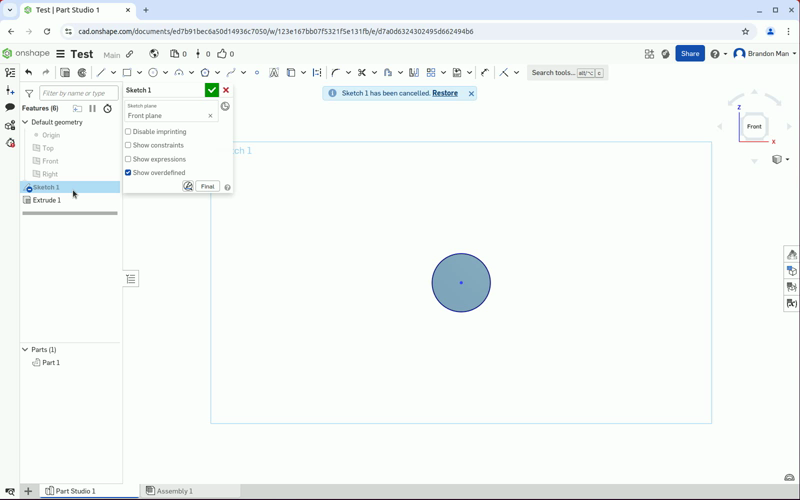
mouse_move(229, 92)
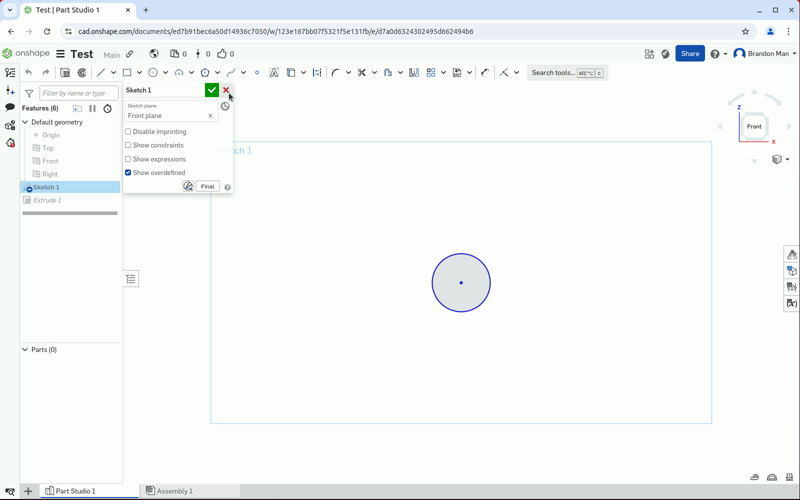
click(229, 92)
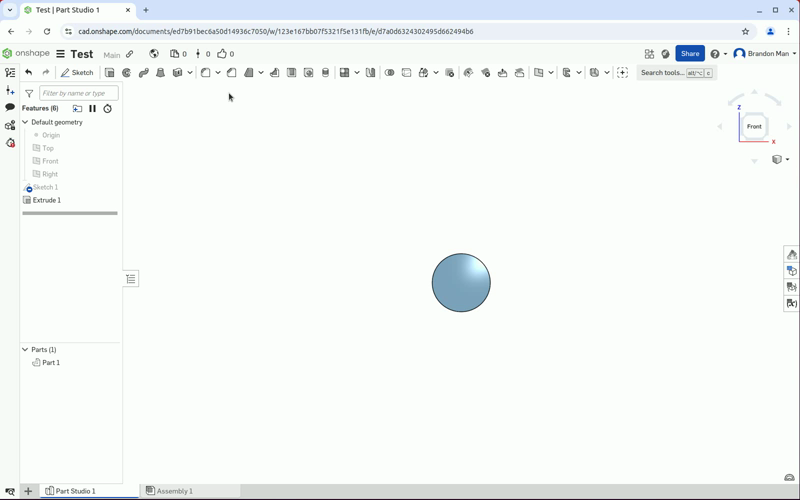
mouse_move(541, 75)
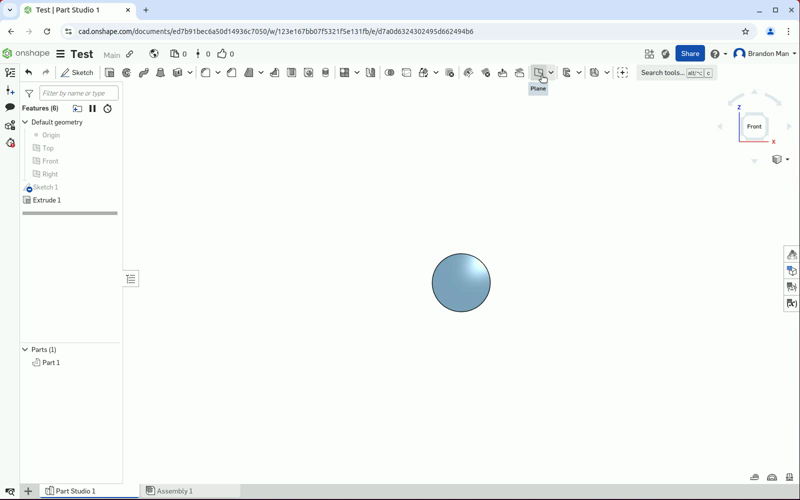
click(541, 75)
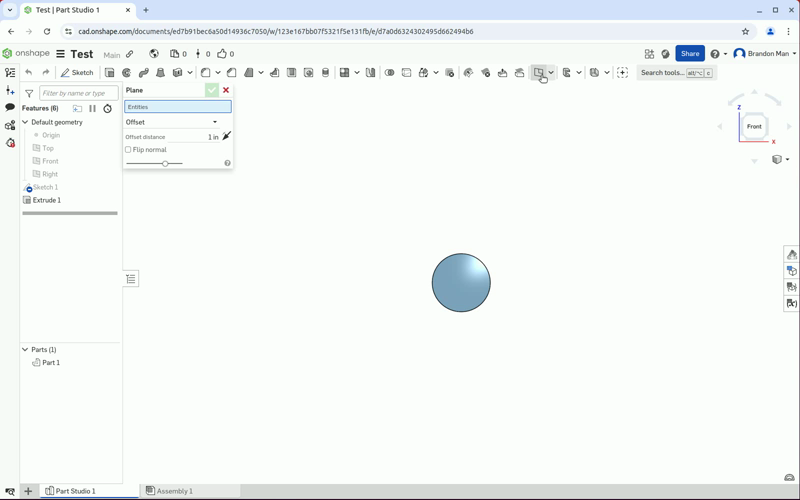
mouse_move(73, 163)
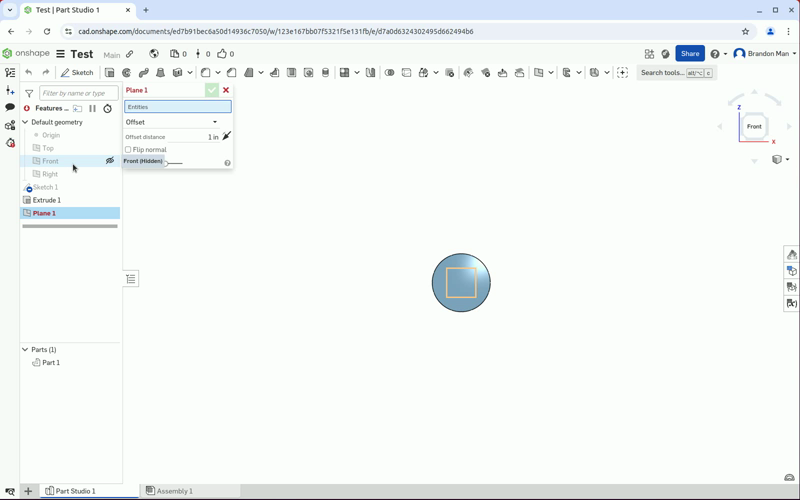
click(73, 163)
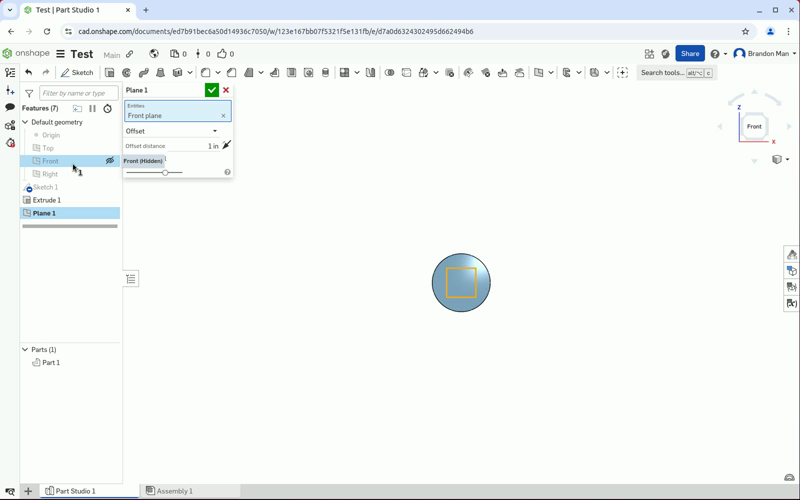
key(tab, 2)
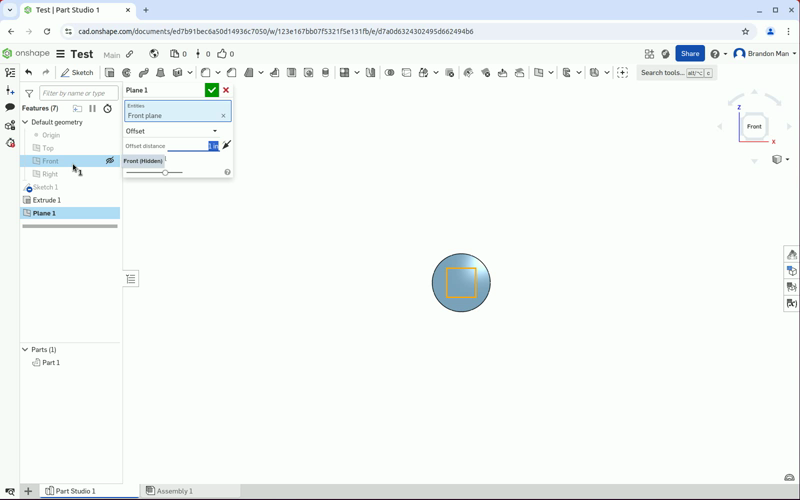
text(11.554)
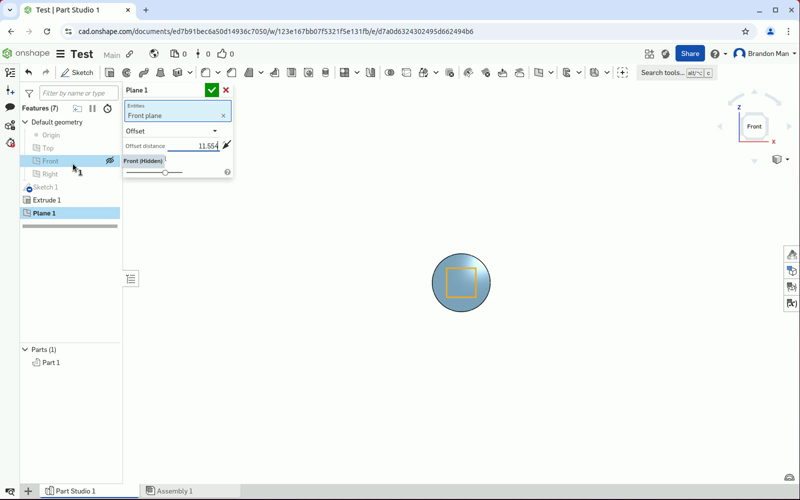
key(enter, 2)
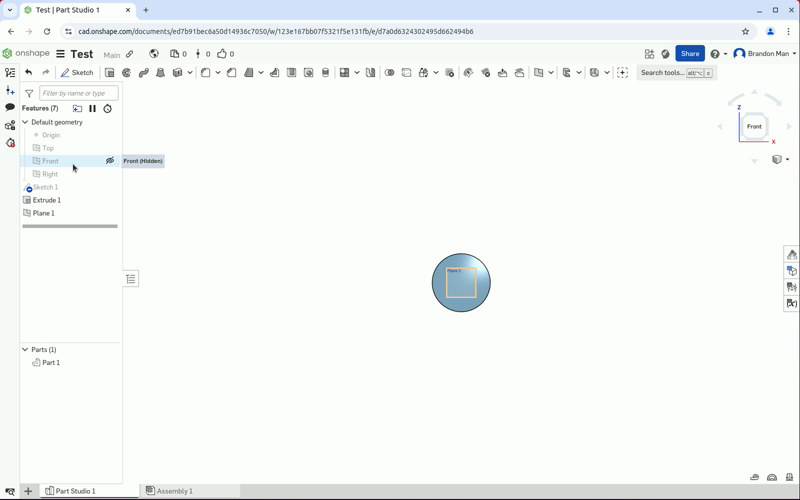
key(shift+s)
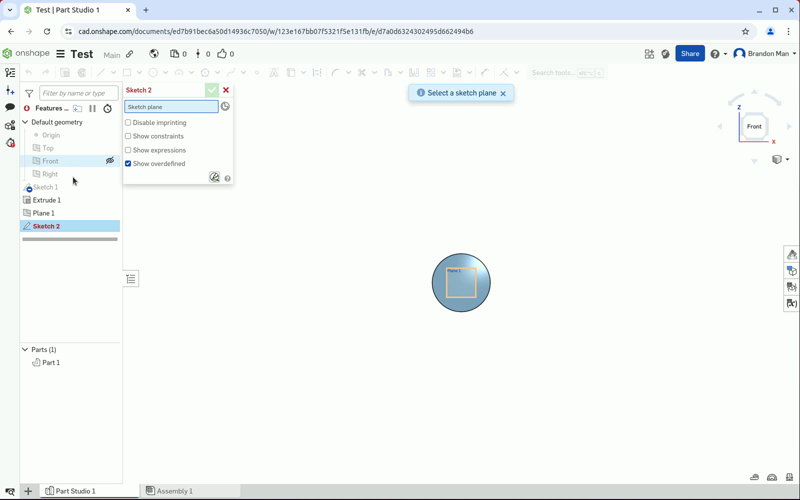
mouse_move(73, 215)
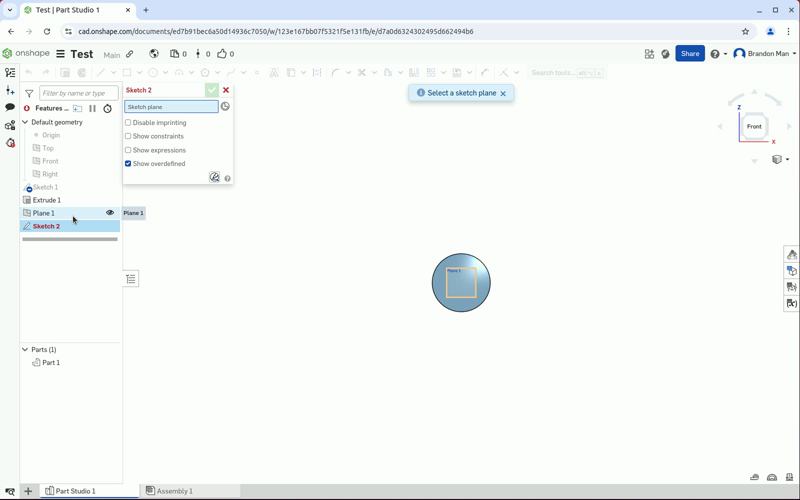
click(73, 215)
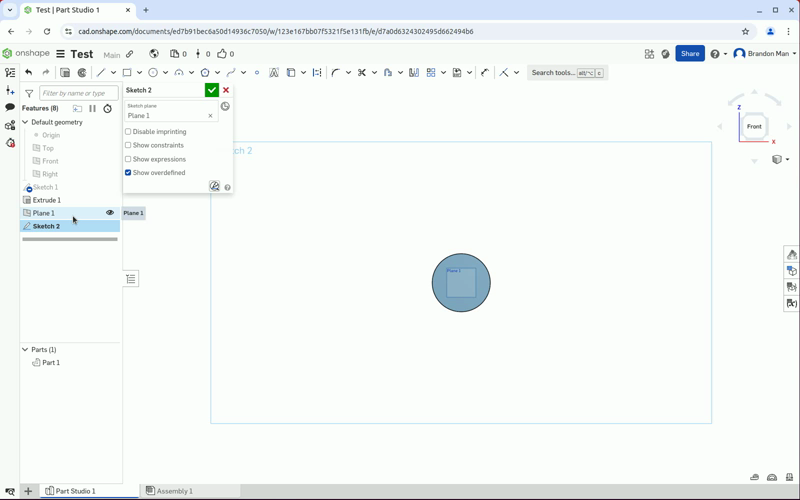
mouse_move(73, 352)
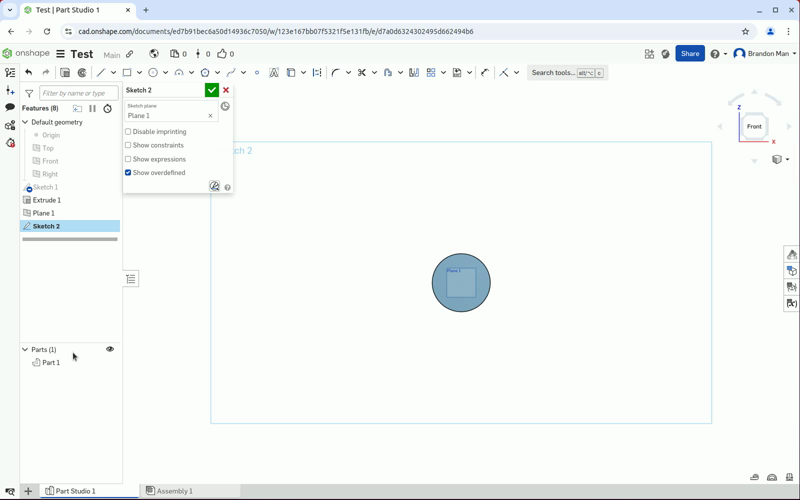
key(y)
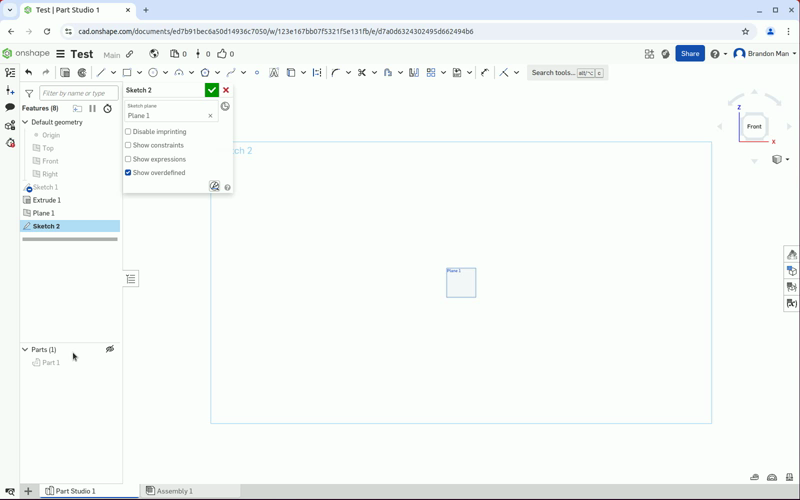
key(c)
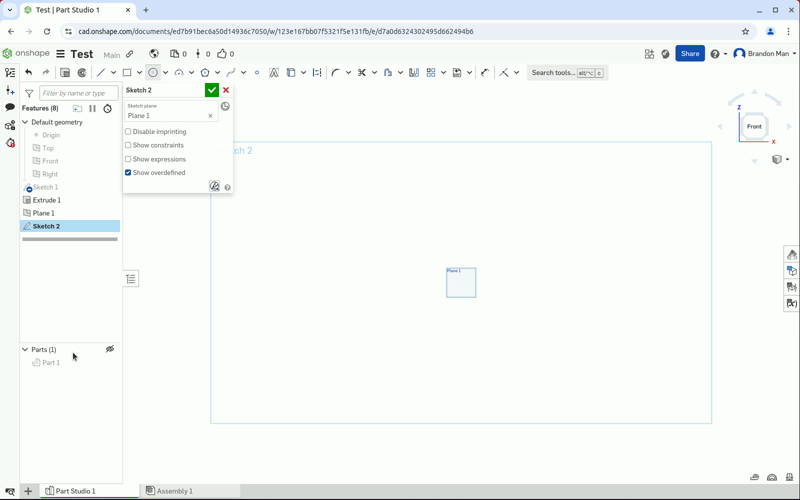
key_down(shift)
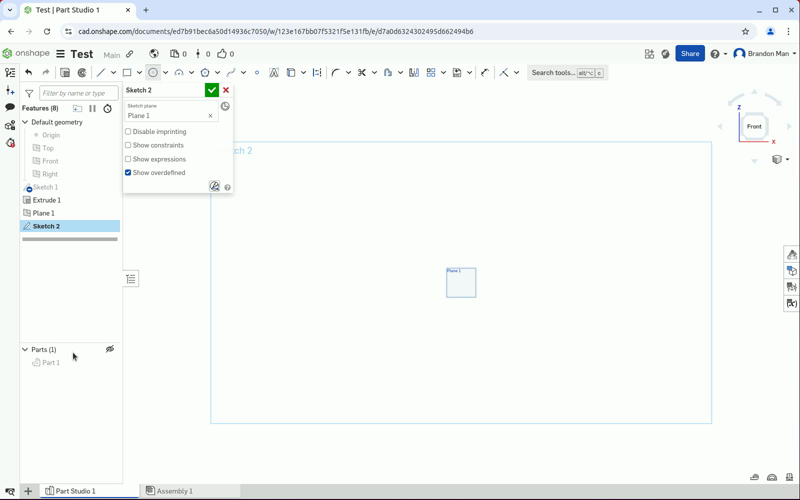
mouse_move(460, 282)
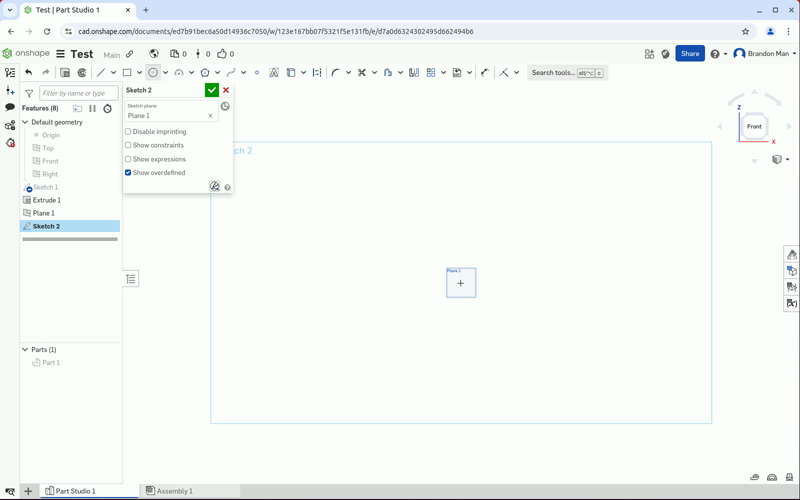
click(460, 282)
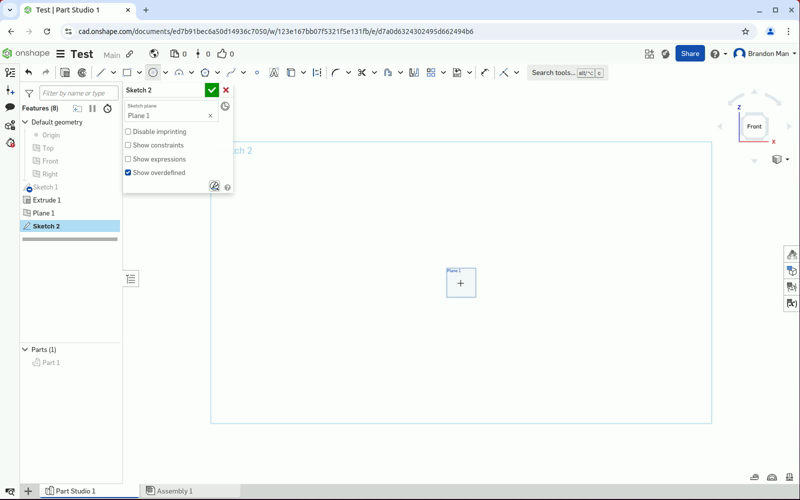
key_up(shift)
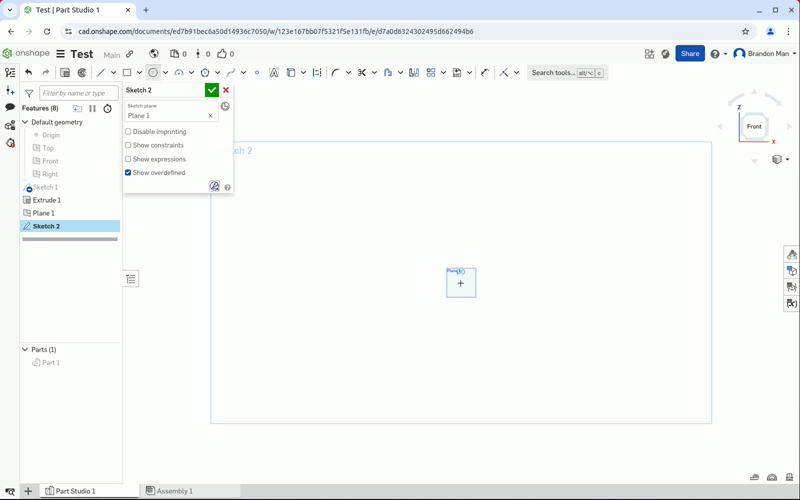
mouse_move(478, 282)
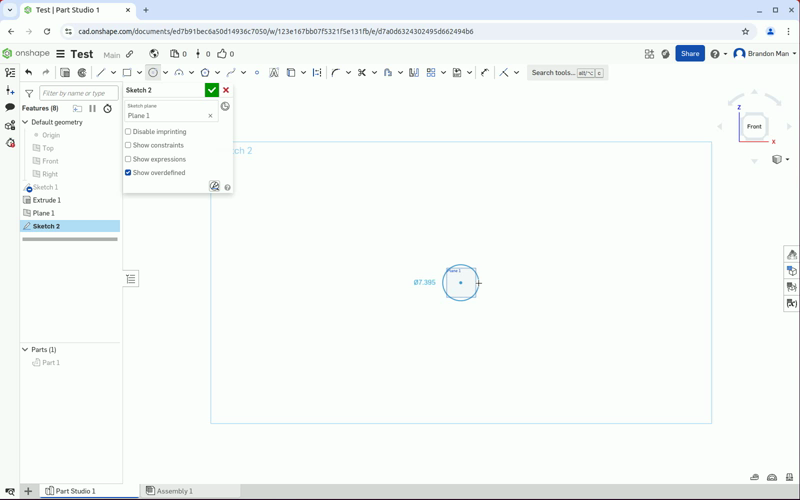
click(478, 282)
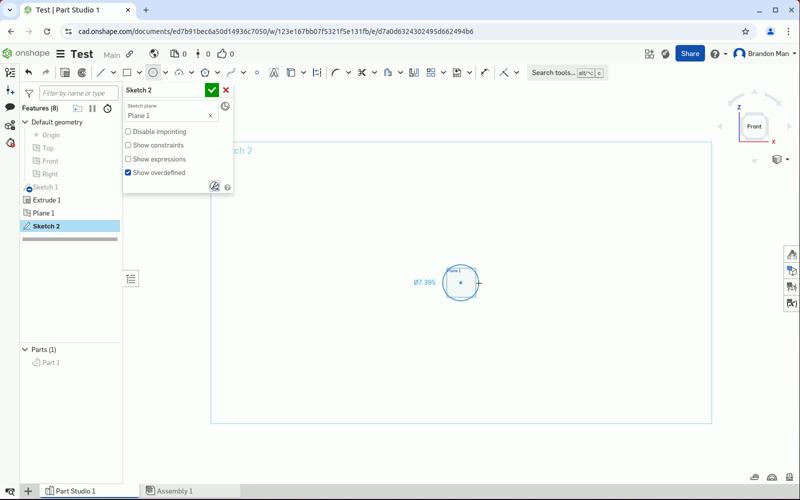
key(esc)
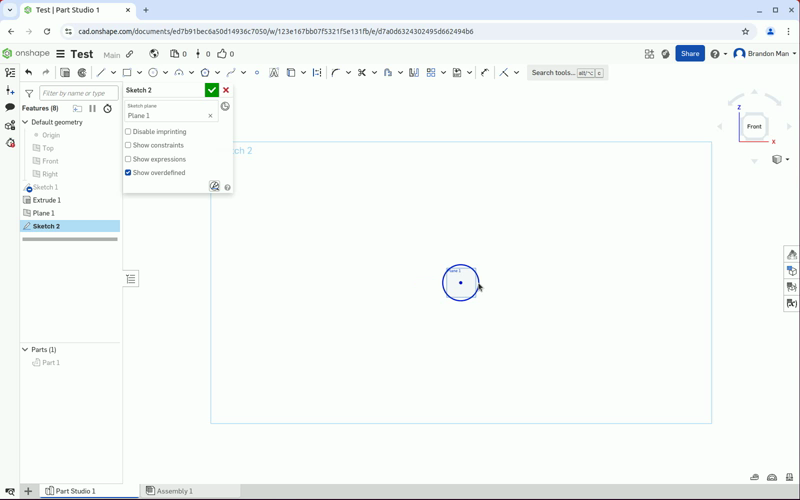
mouse_move(447, 278)
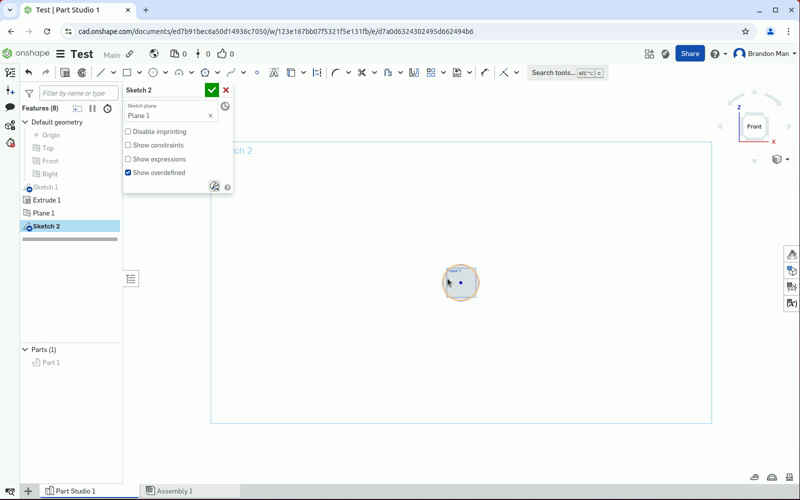
scroll(6)
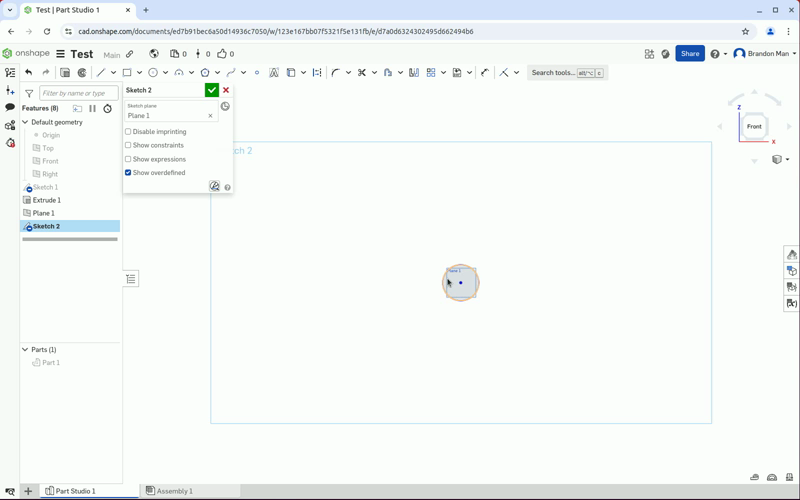
scroll(6)
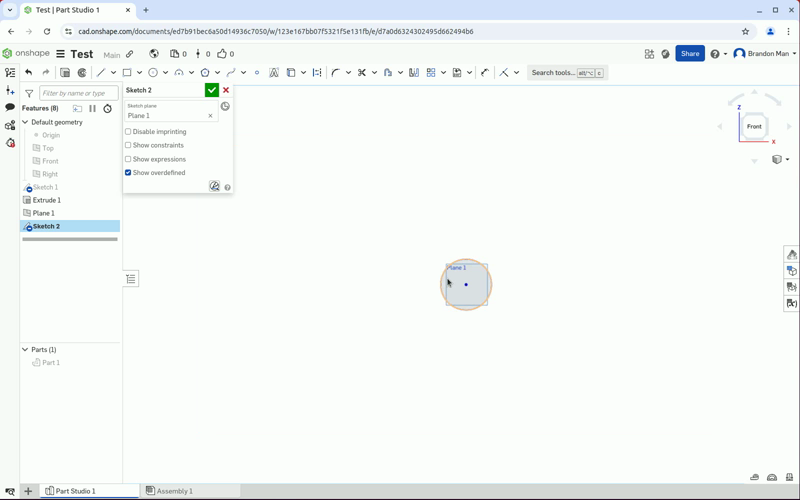
scroll(6)
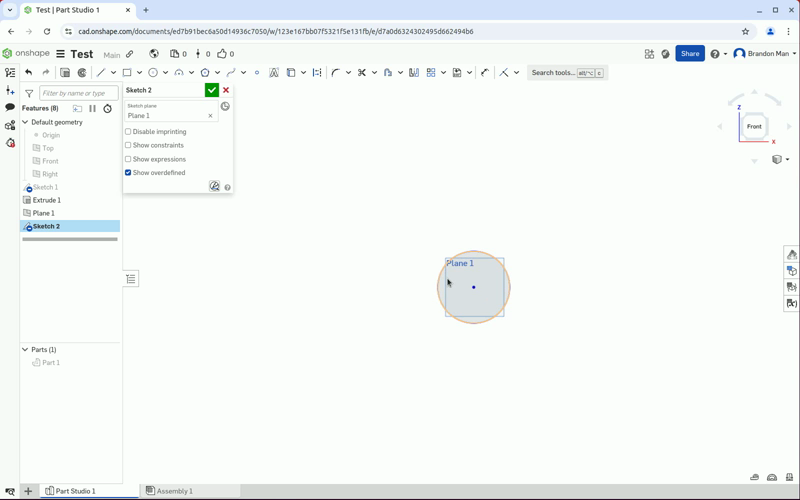
scroll(6)
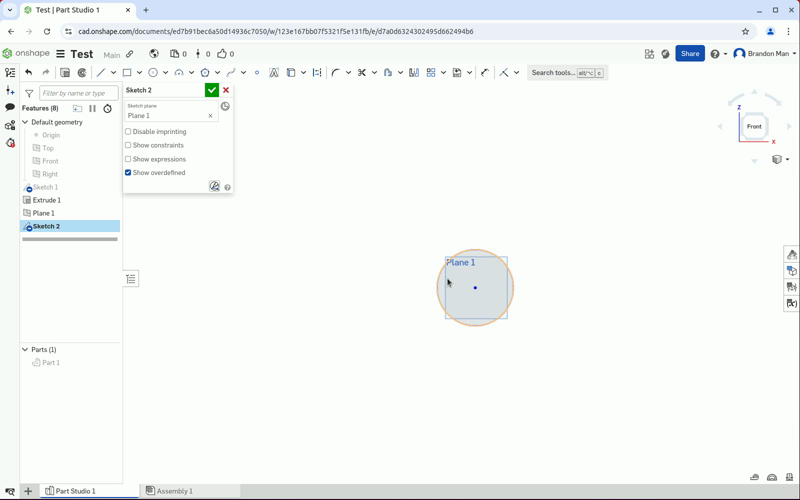
scroll(6)
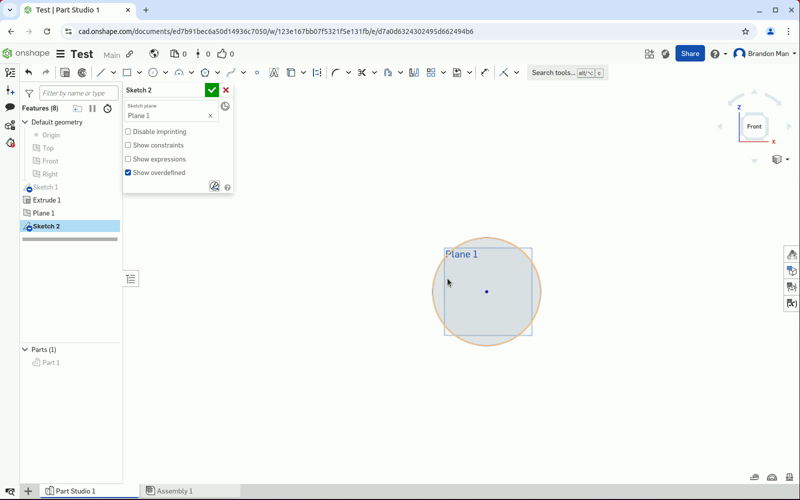
scroll(6)
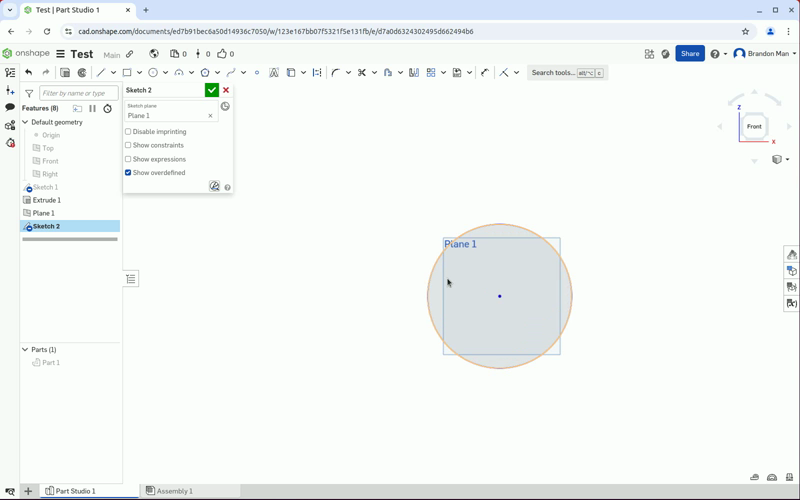
scroll(6)
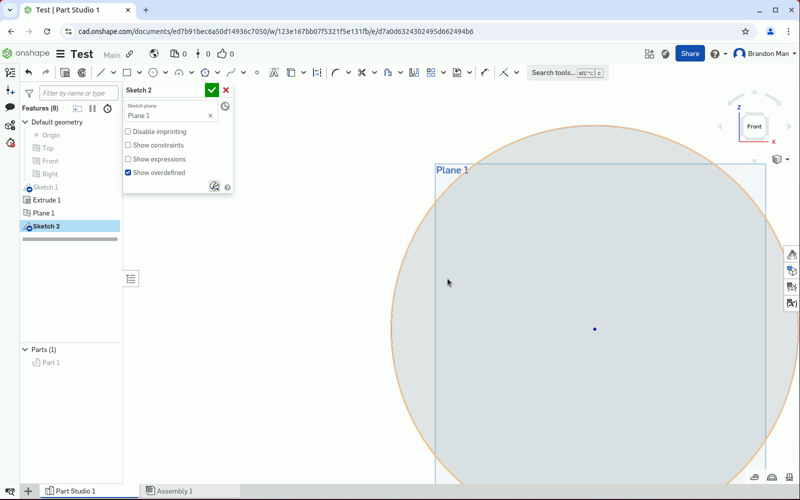
click(447, 278)
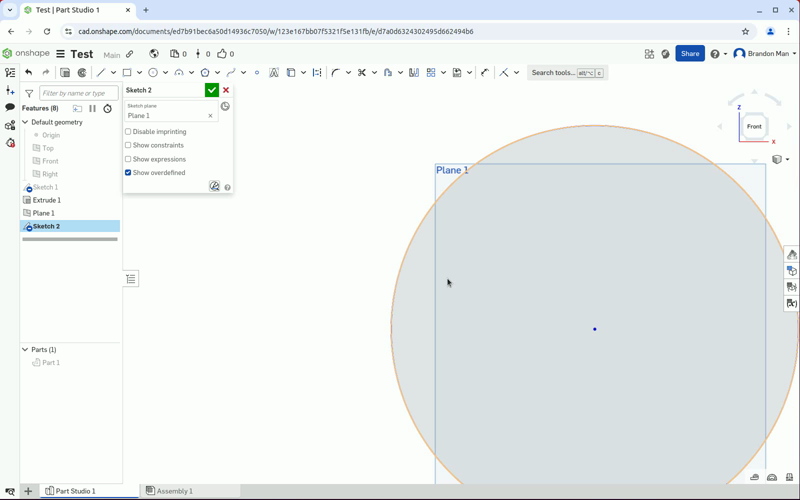
scroll(-6)
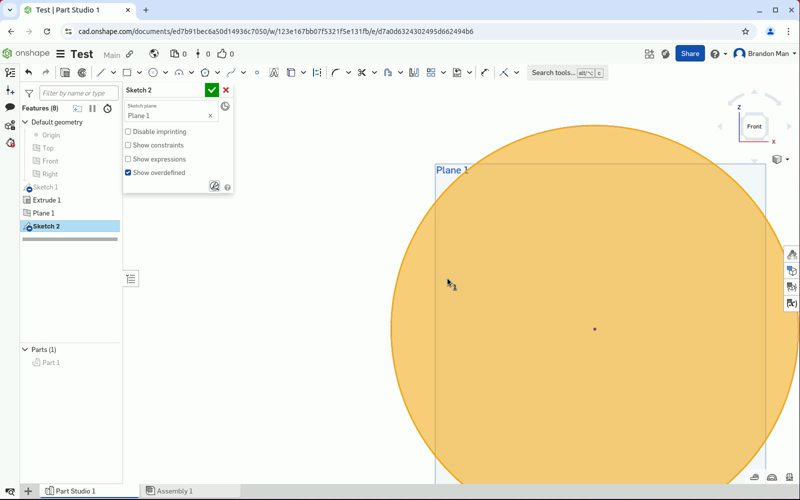
scroll(-6)
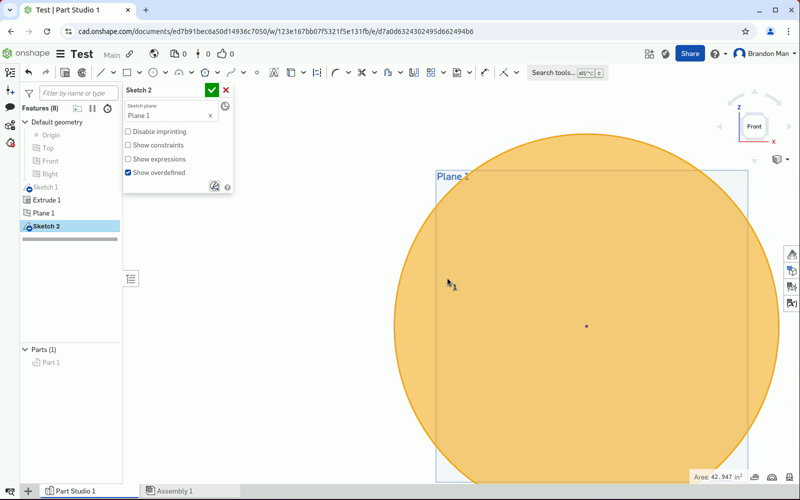
scroll(-6)
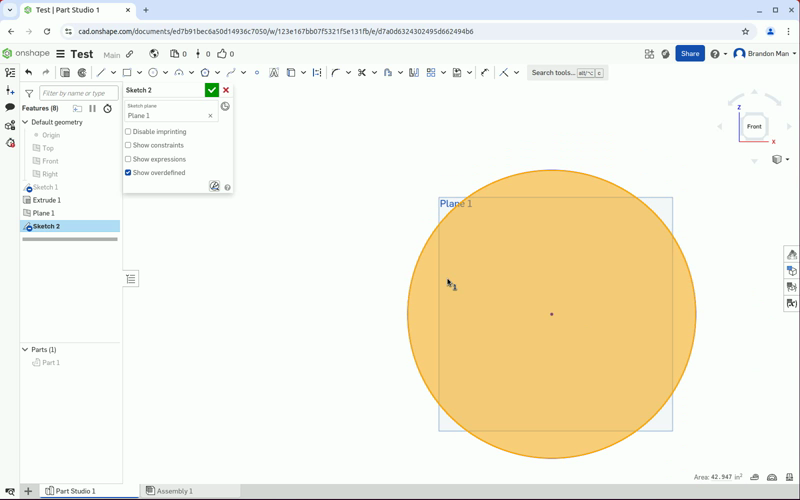
scroll(-6)
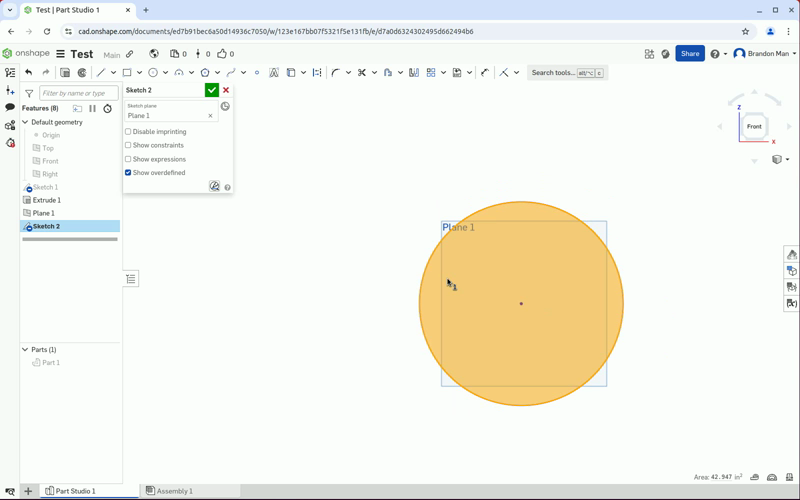
scroll(-6)
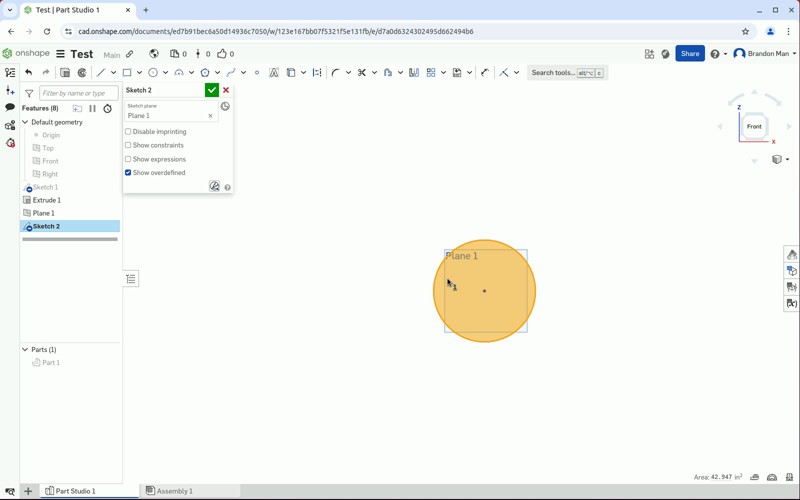
scroll(-6)
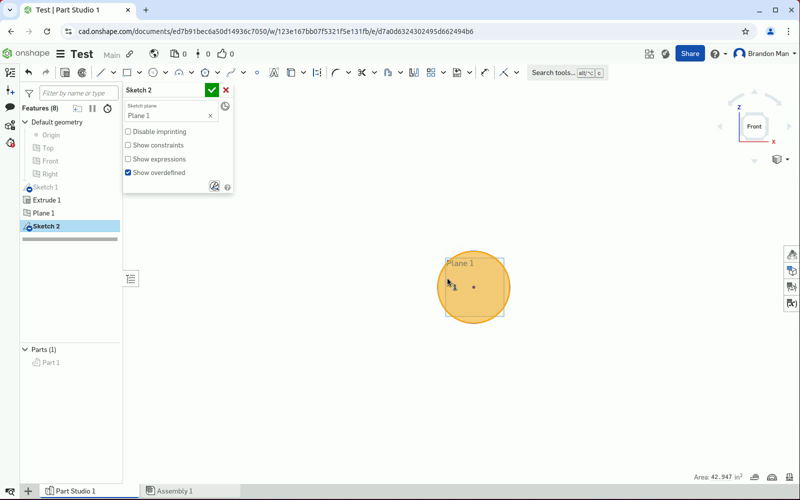
scroll(-6)
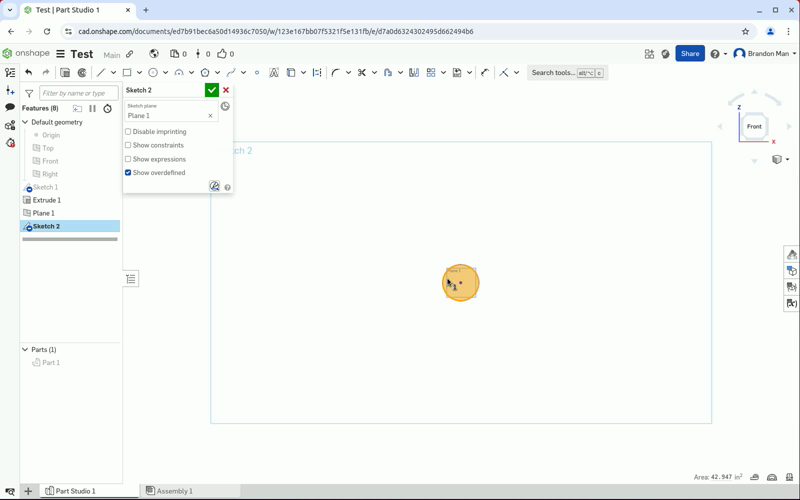
mouse_move(73, 352)
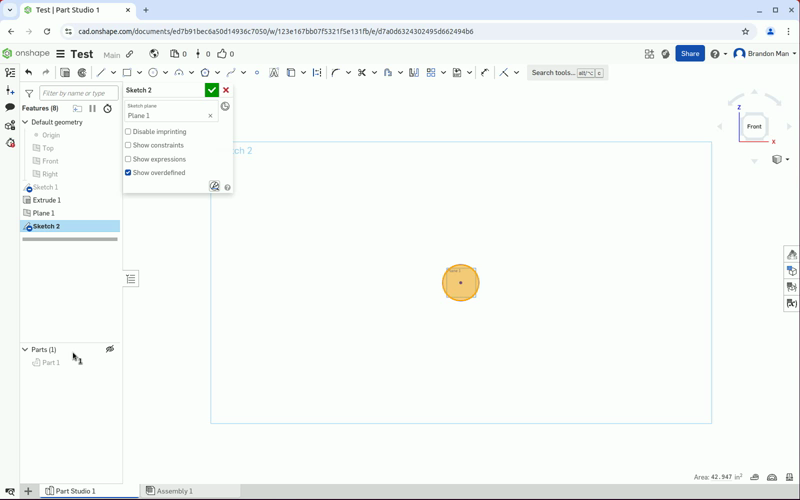
key(shift+y)
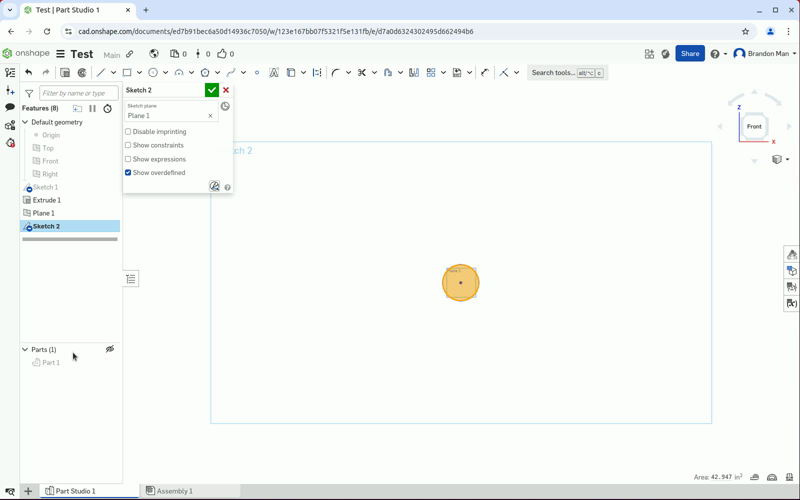
key(shift+e)
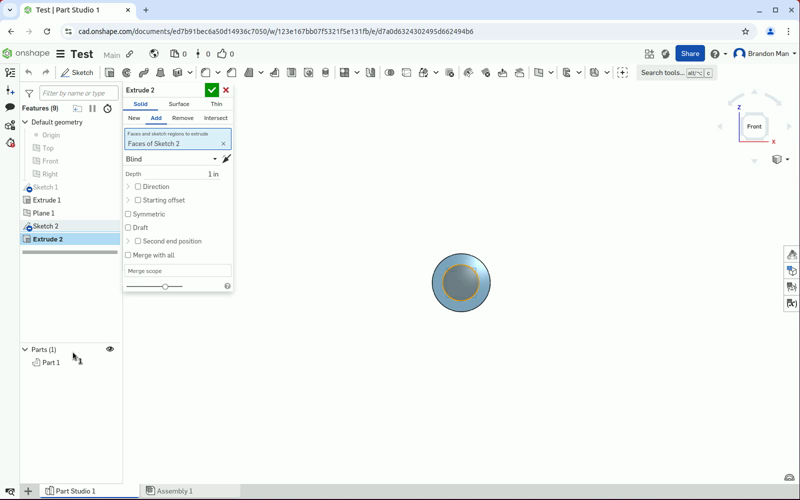
mouse_move(143, 106)
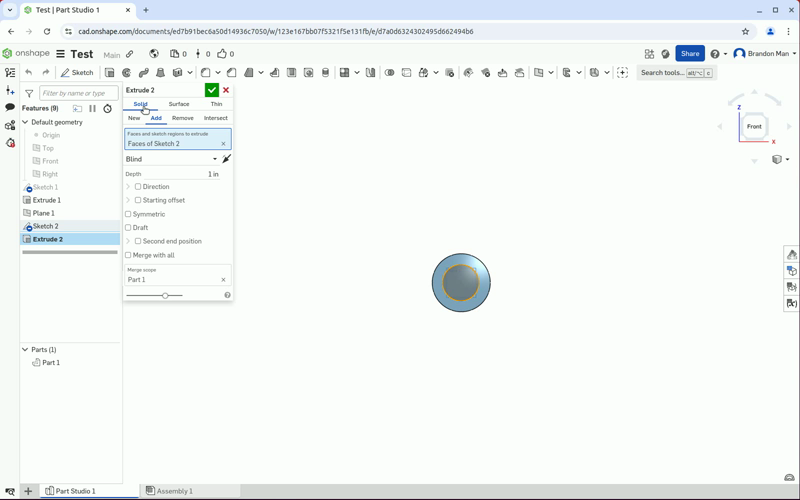
click(143, 106)
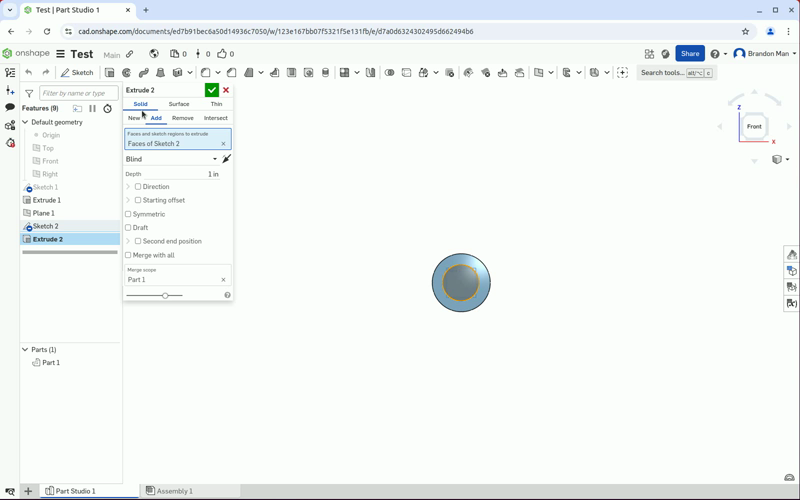
mouse_move(137, 120)
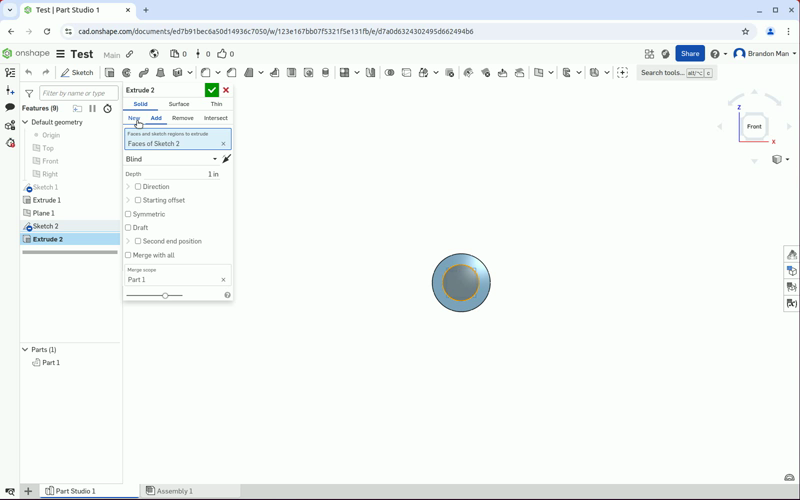
click(137, 120)
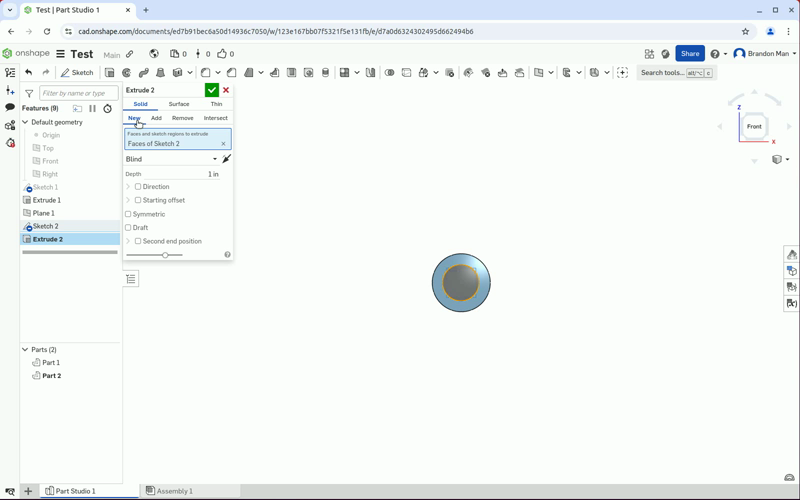
key(tab, 4)
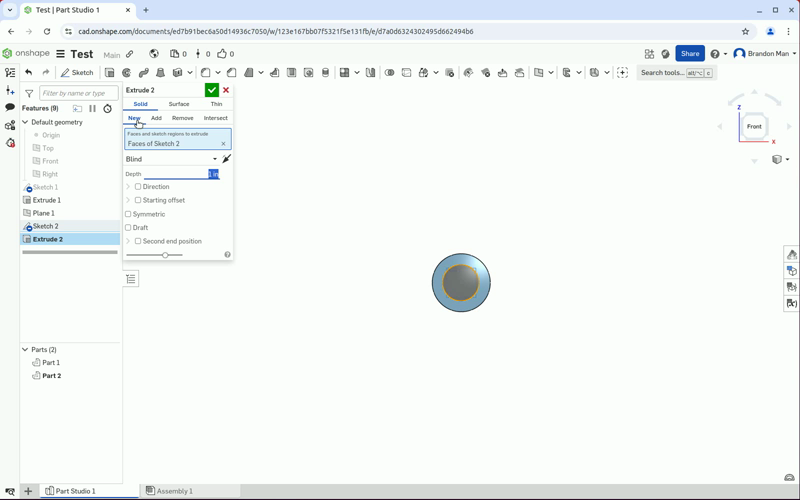
text(11.554)
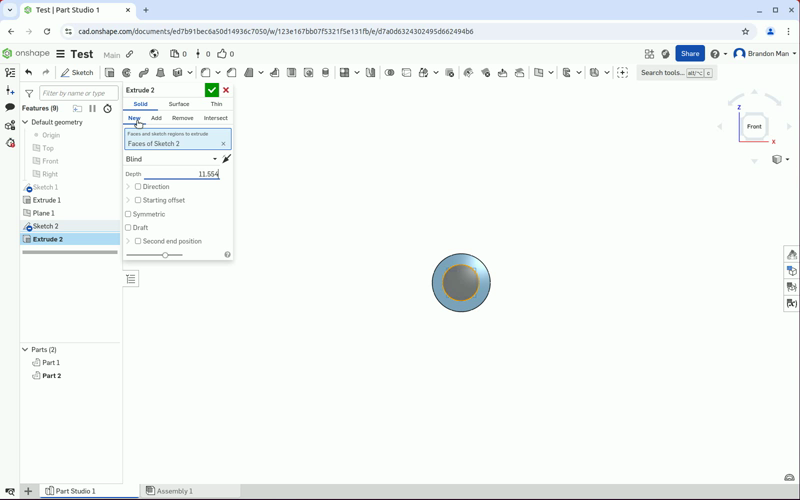
key(enter)
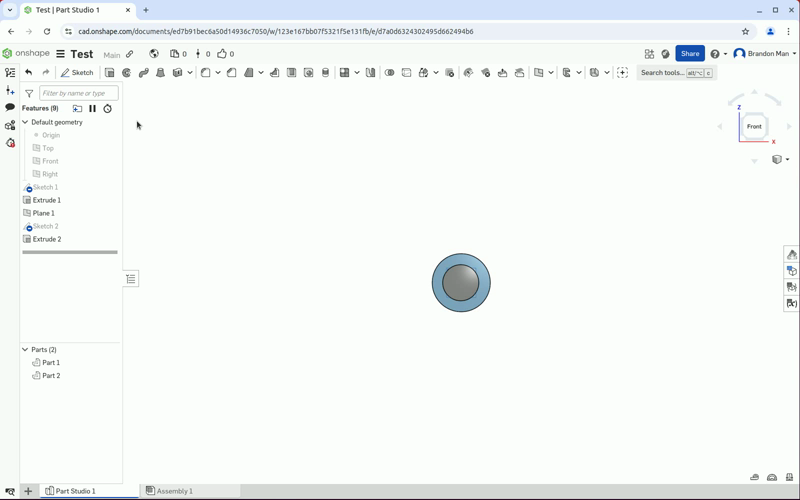
key(shift+h)
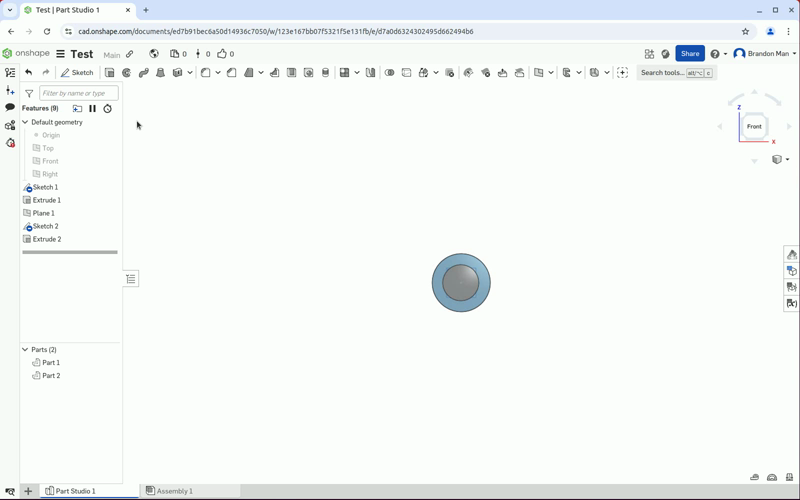
key(shift+h)
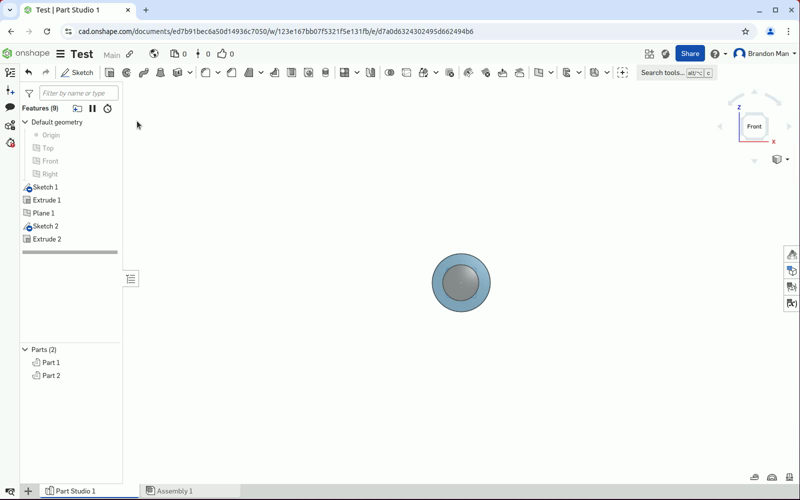
key(shift+7)
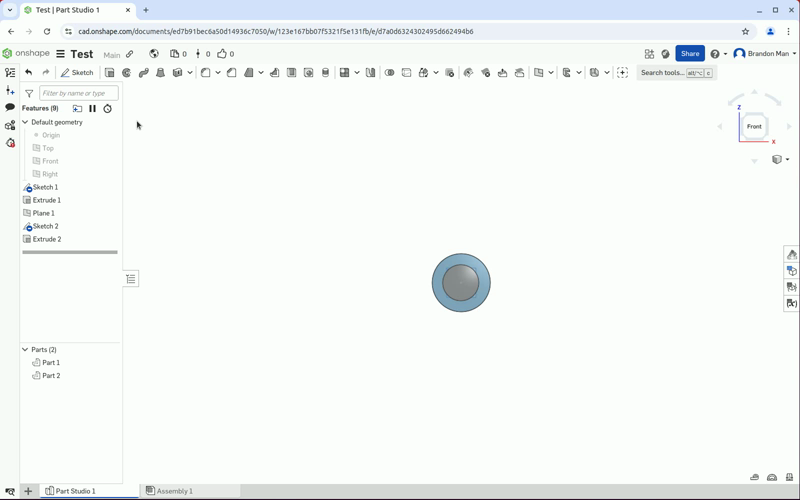
key(left, 2)
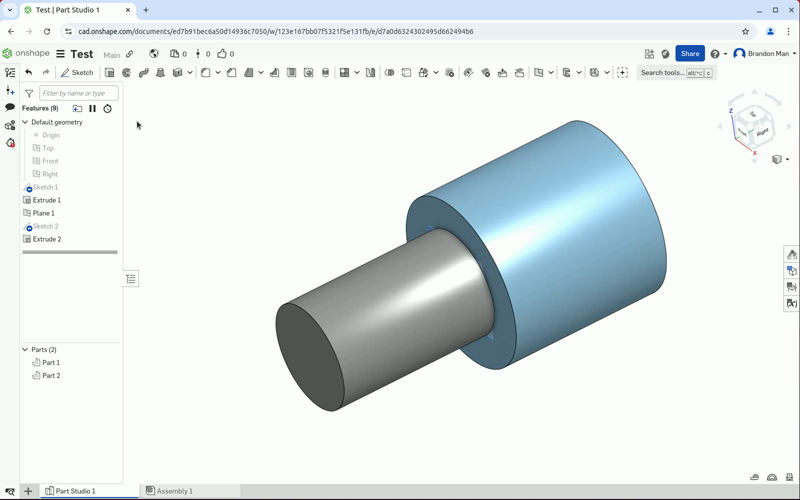
key(down, 2)
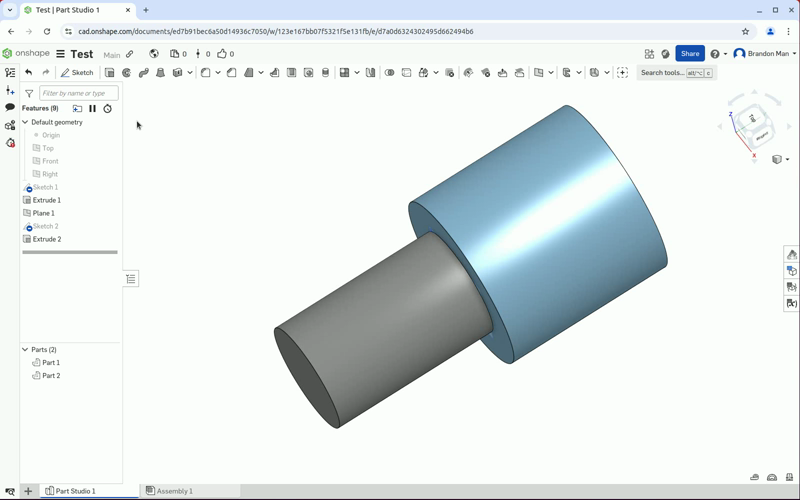
key(up, 2)
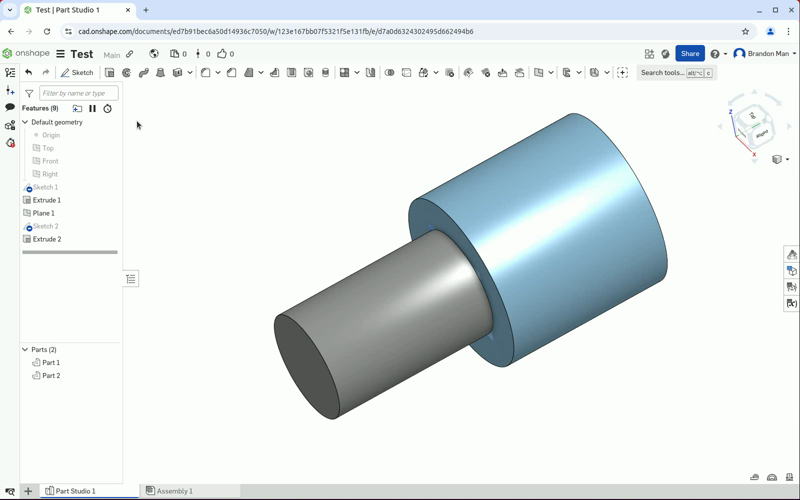
key(right, 2)
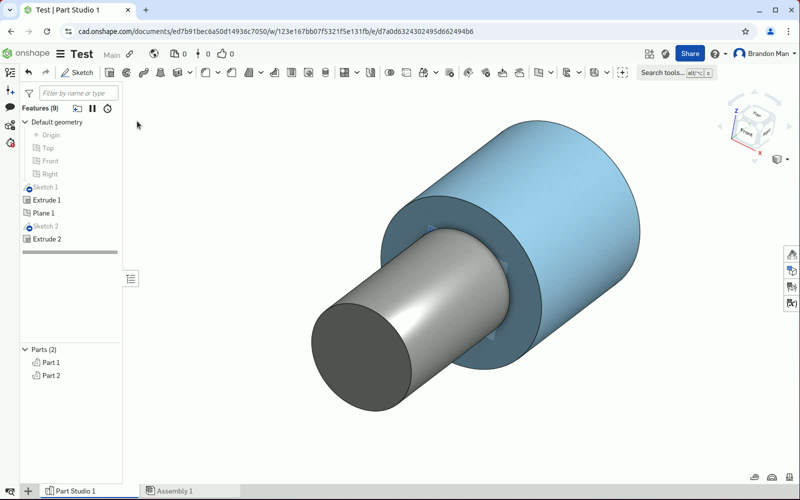
mouse_move(73, 189)
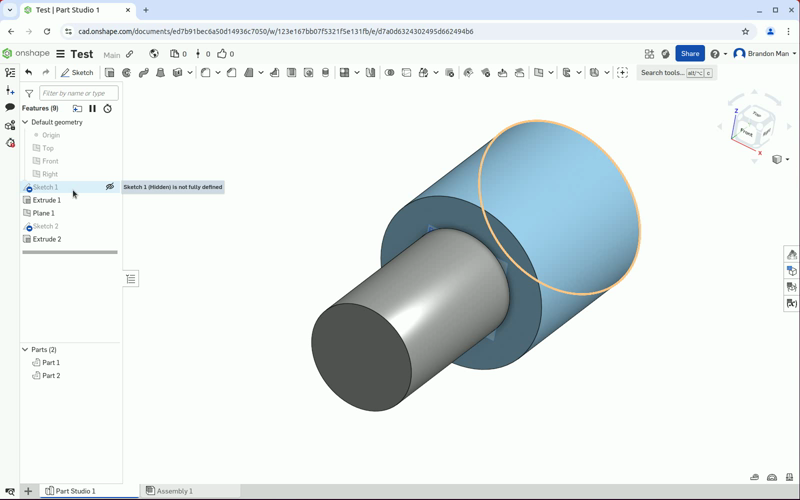
click(73, 189)